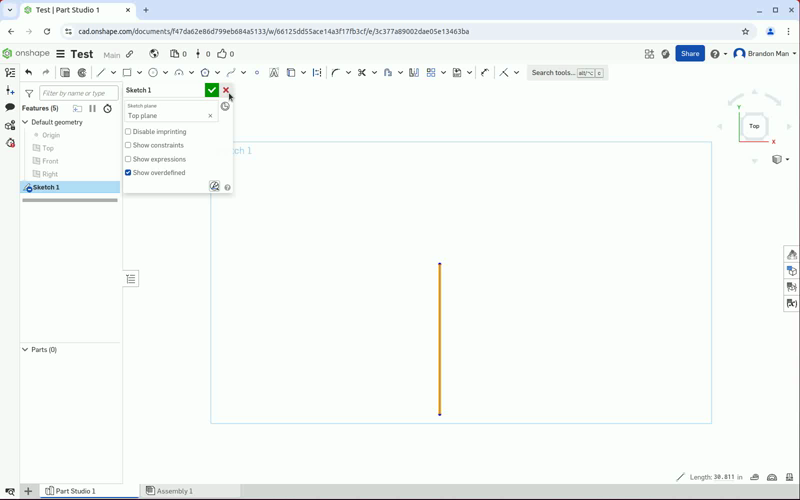
key(shift+h)
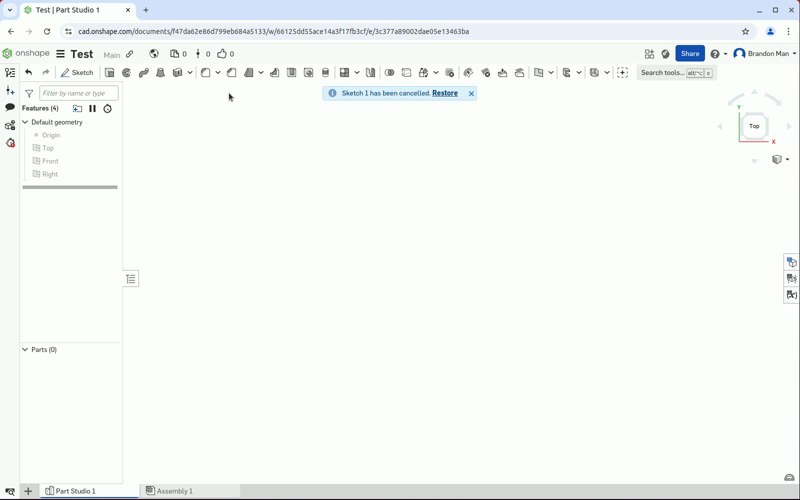
mouse_move(73, 352)
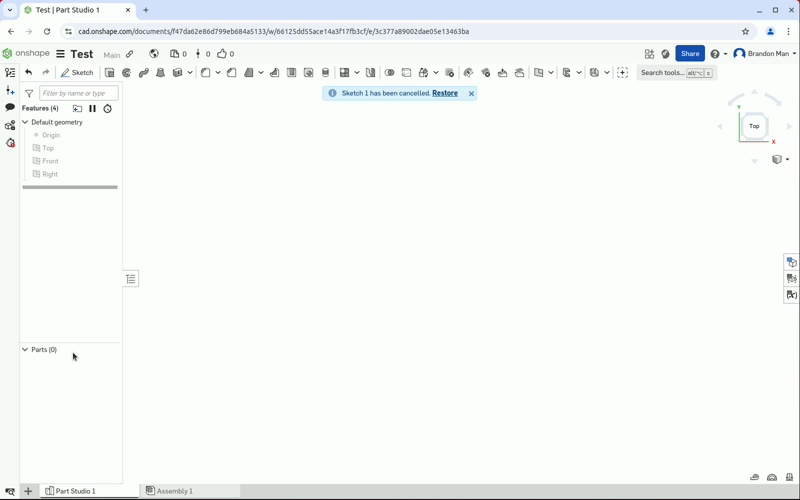
key(y)
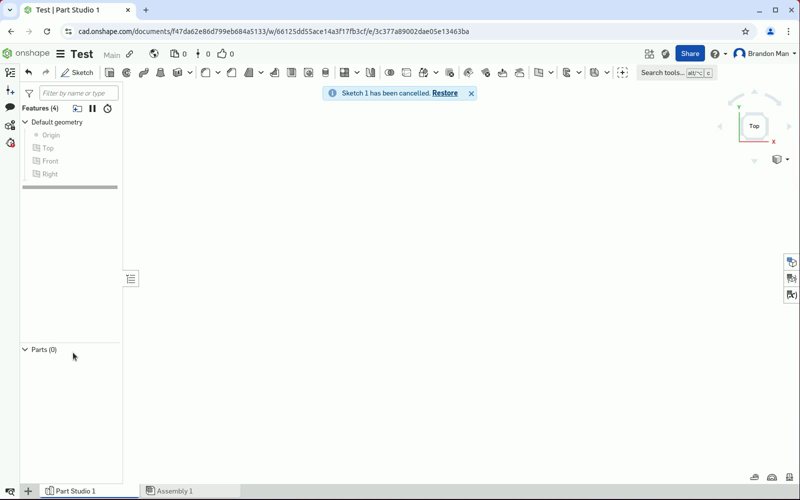
key(shift+p)
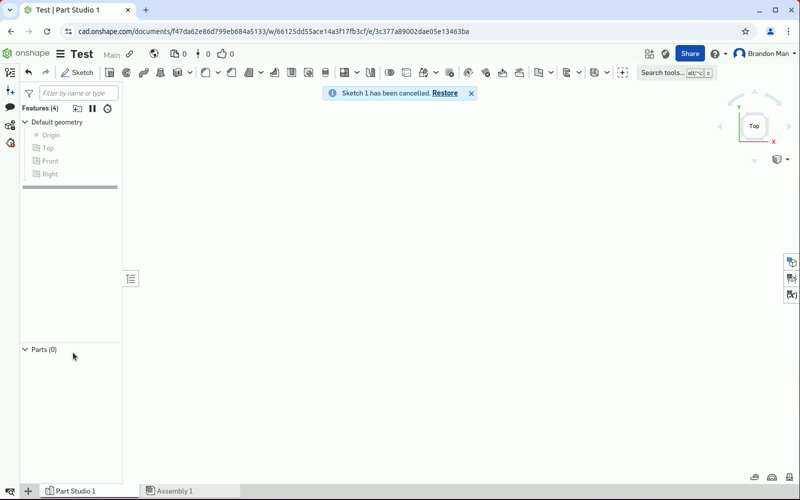
key(space)
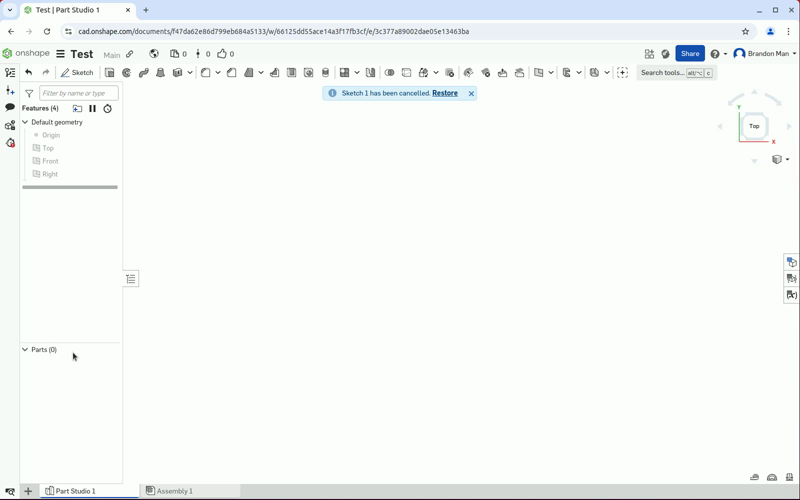
key_down(shift)
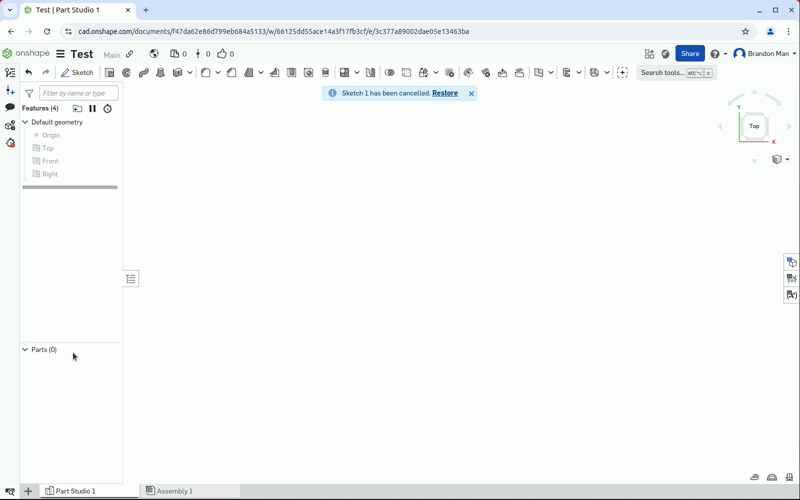
key(up)
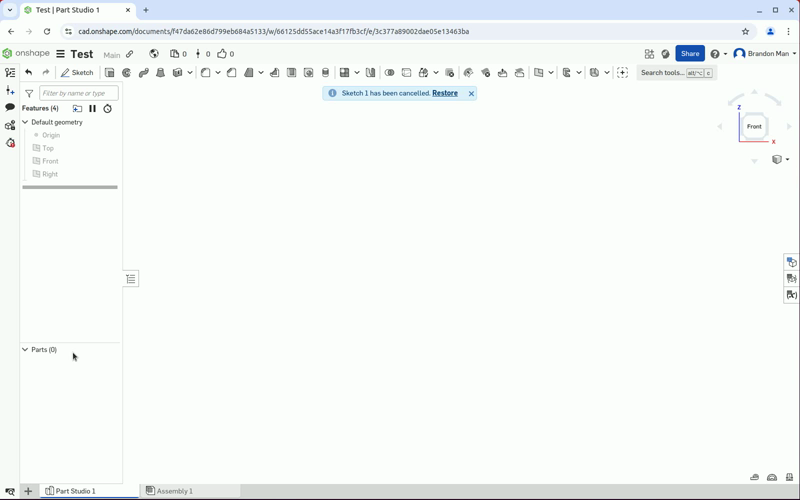
key_up(shift)
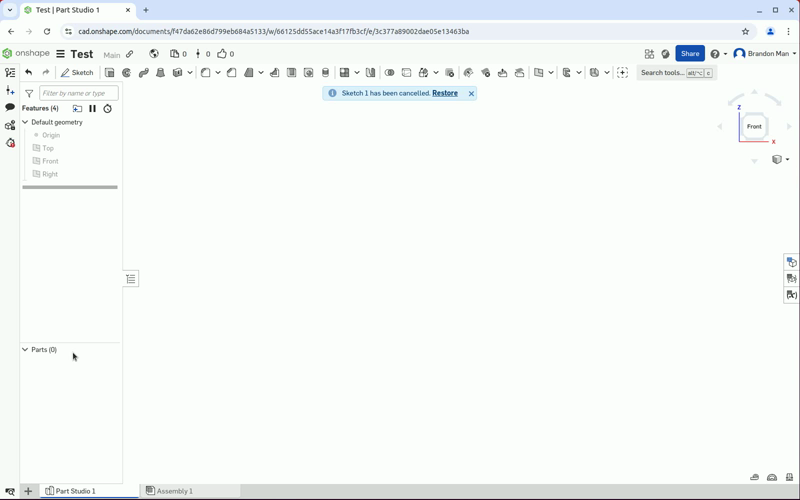
mouse_move(73, 352)
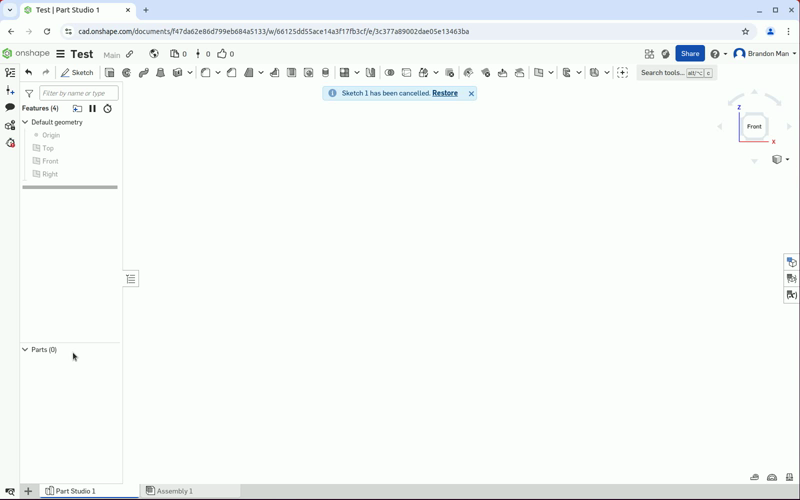
key(shift+y)
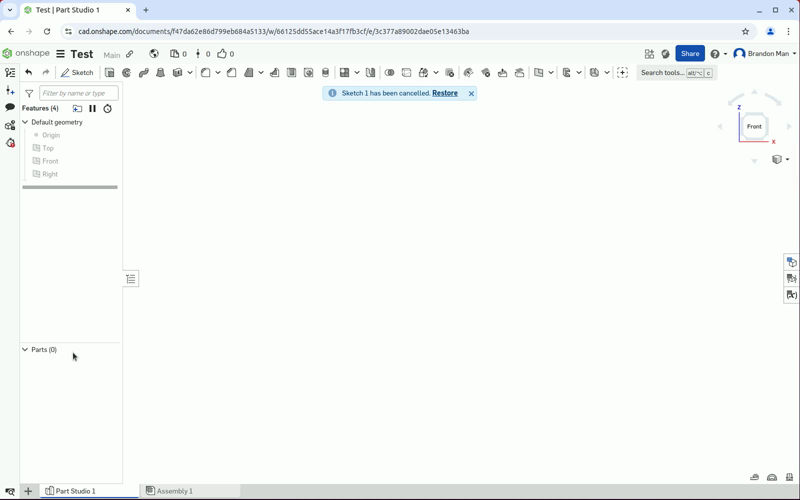
key(shift+s)
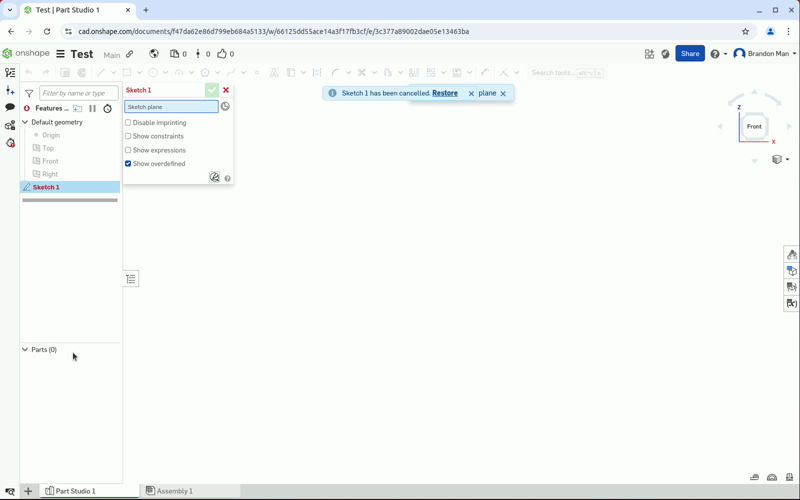
mouse_move(73, 163)
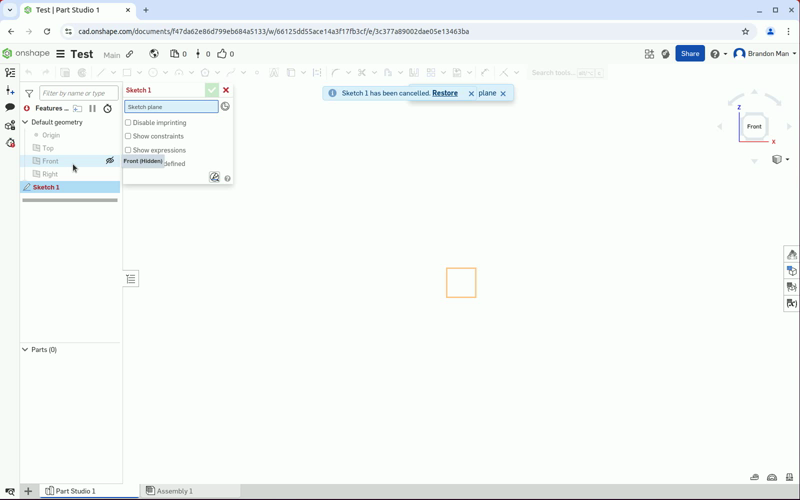
click(73, 163)
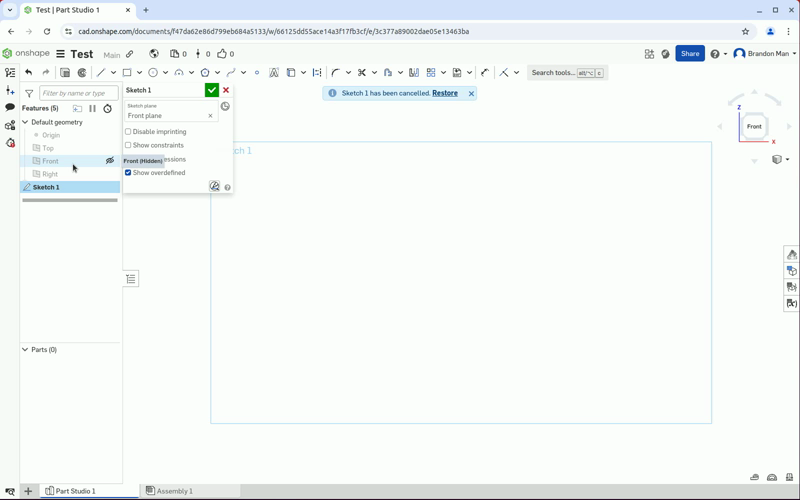
mouse_move(73, 352)
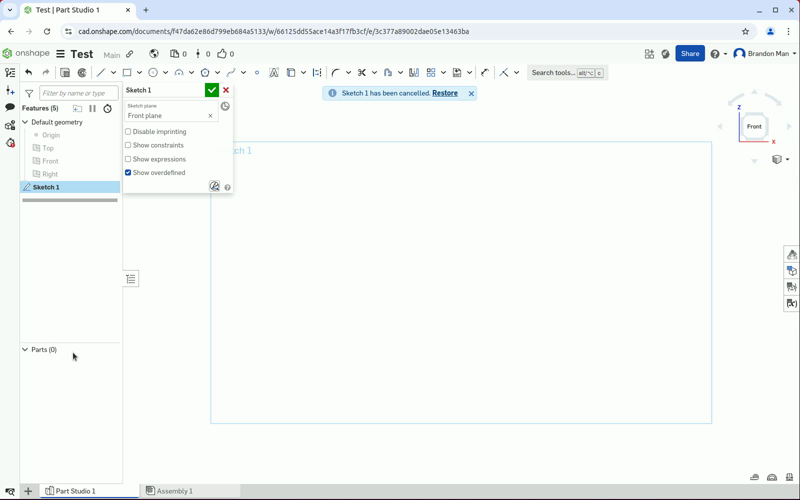
key(y)
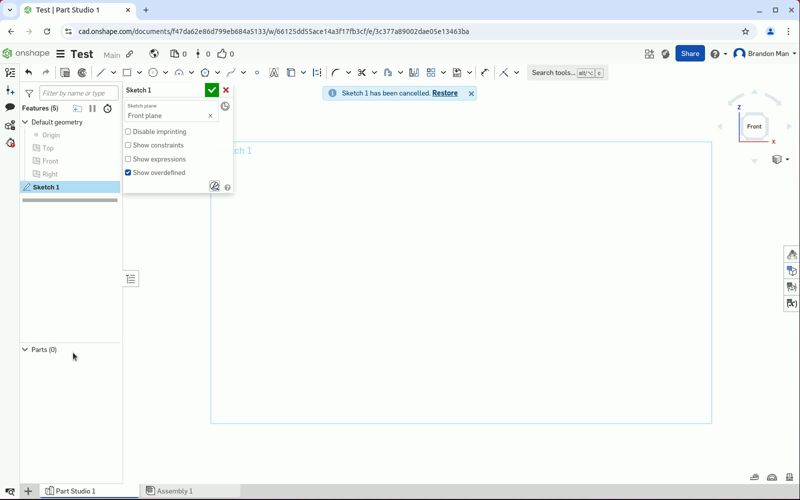
key(l)
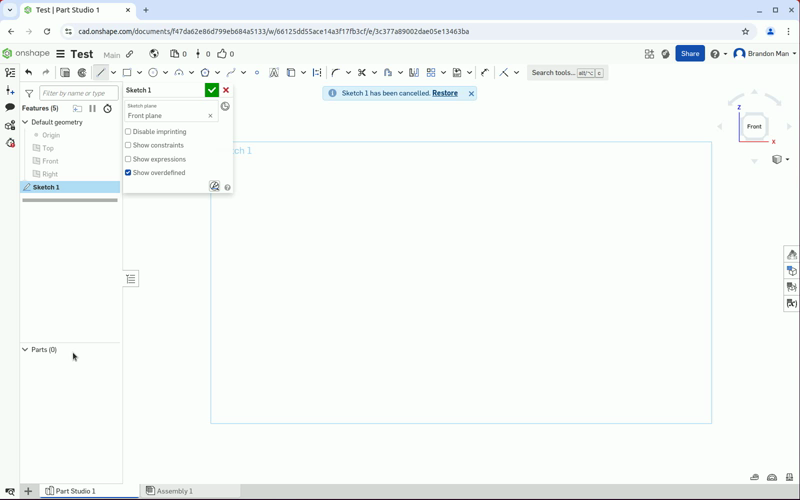
key_down(shift)
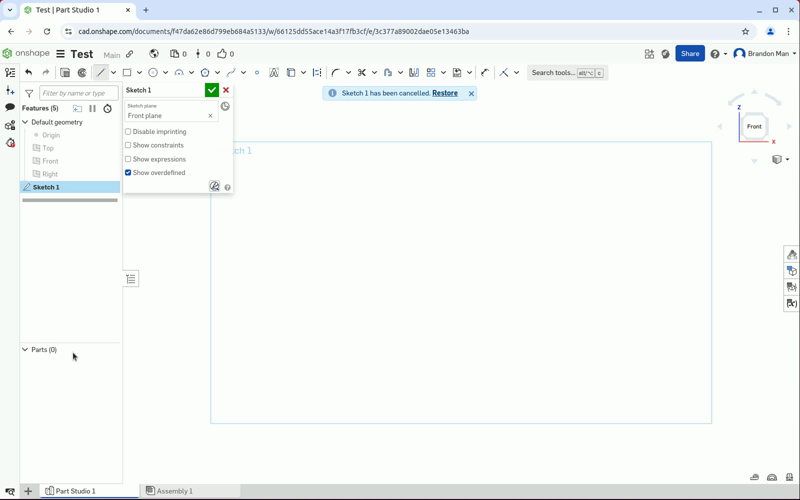
mouse_move(460, 282)
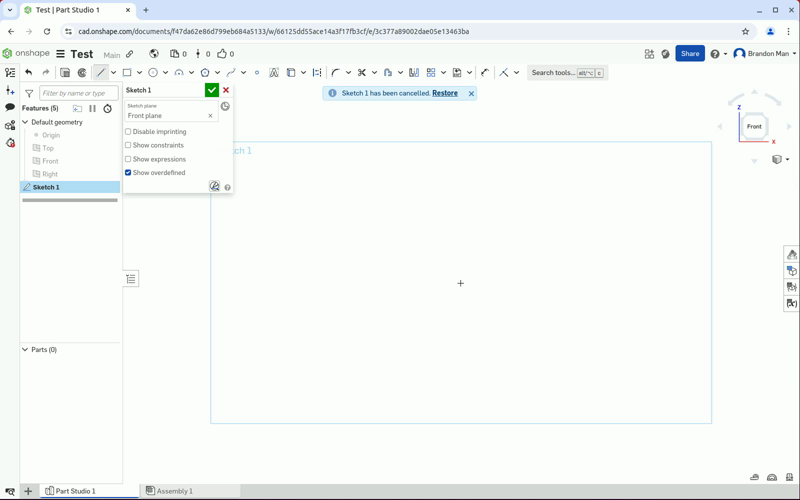
click(460, 282)
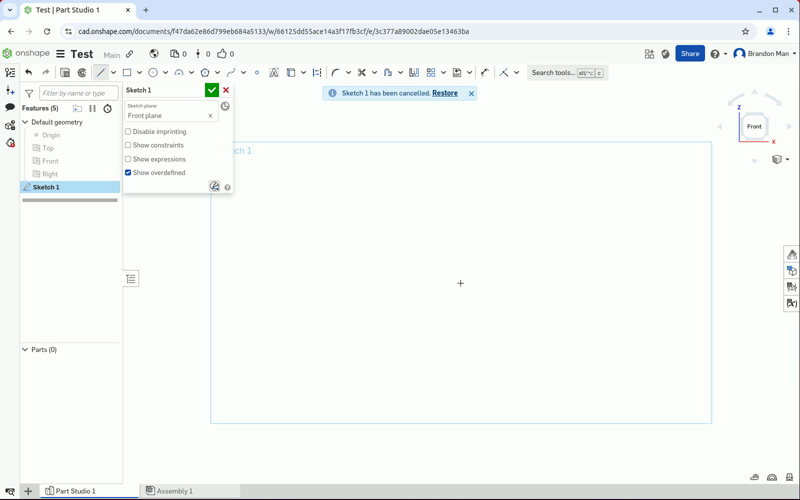
key_up(shift)
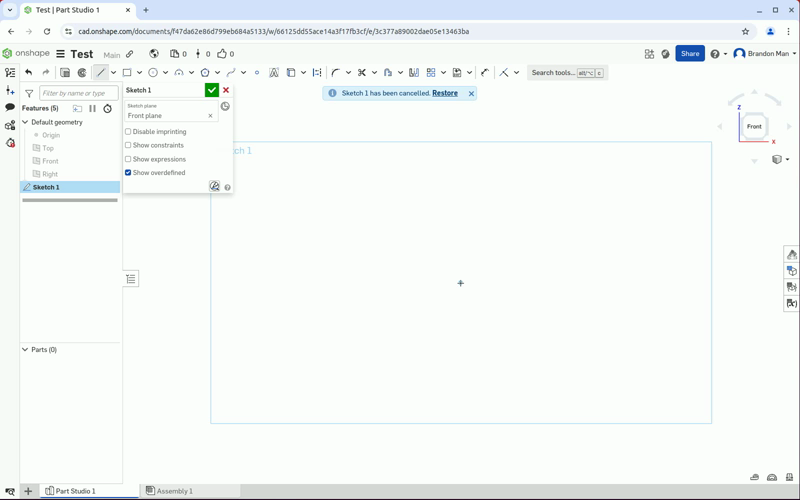
key_down(shift)
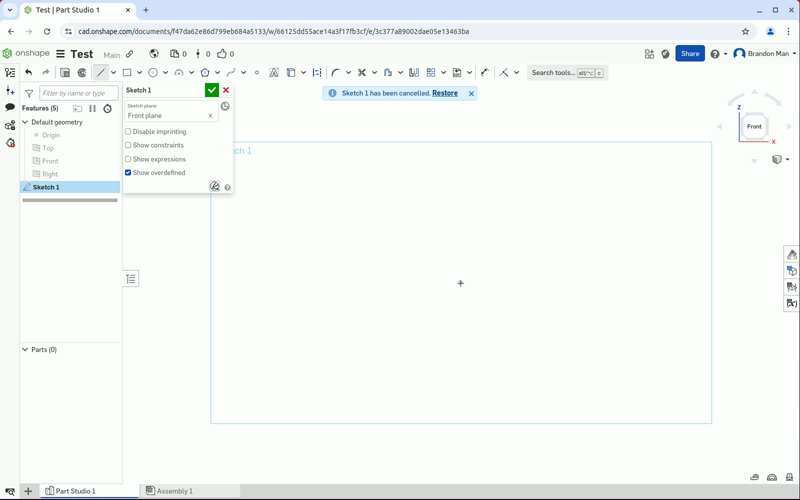
mouse_move(573, 282)
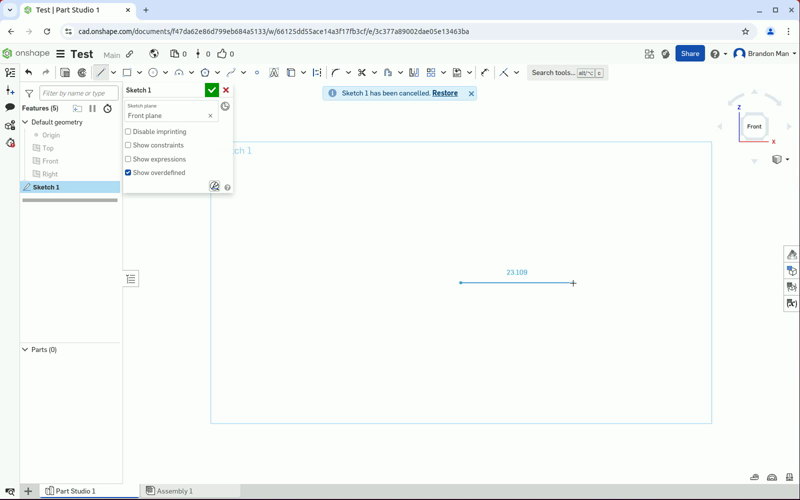
click(573, 282)
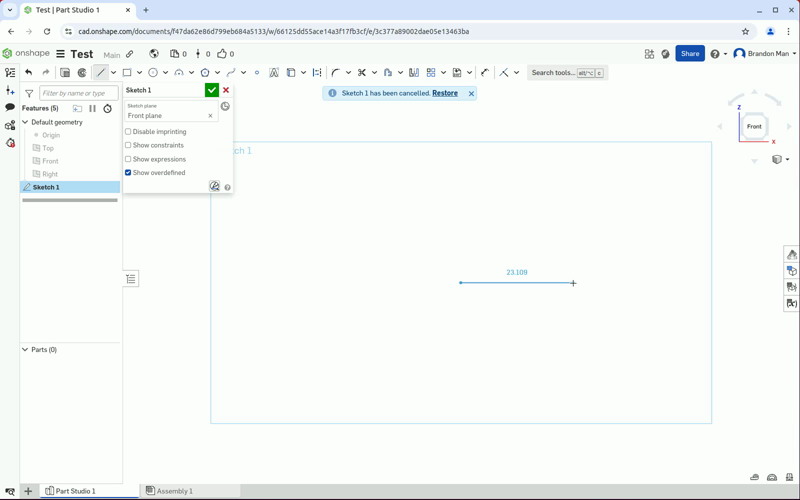
key_up(shift)
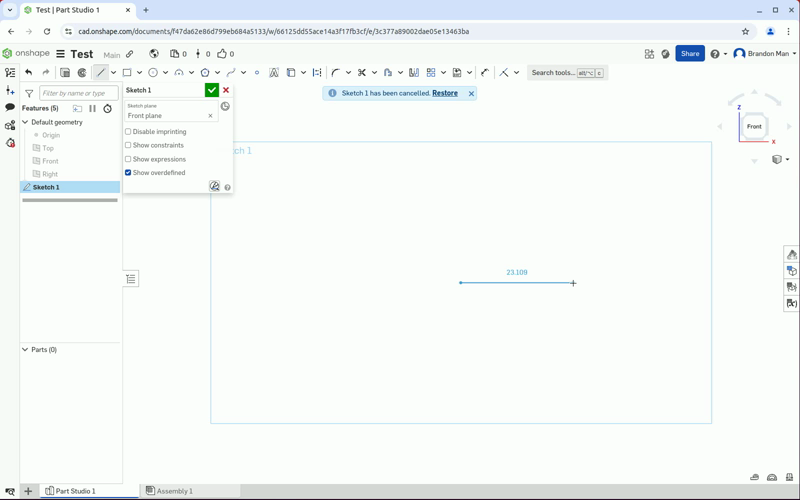
key_down(shift)
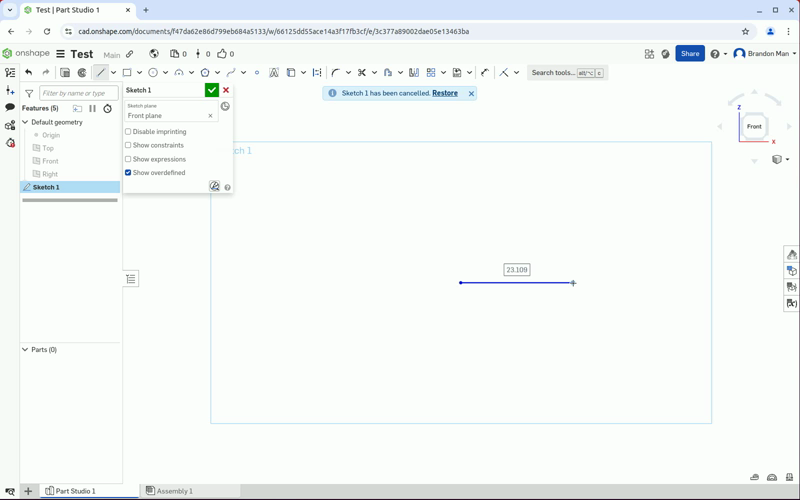
mouse_move(589, 282)
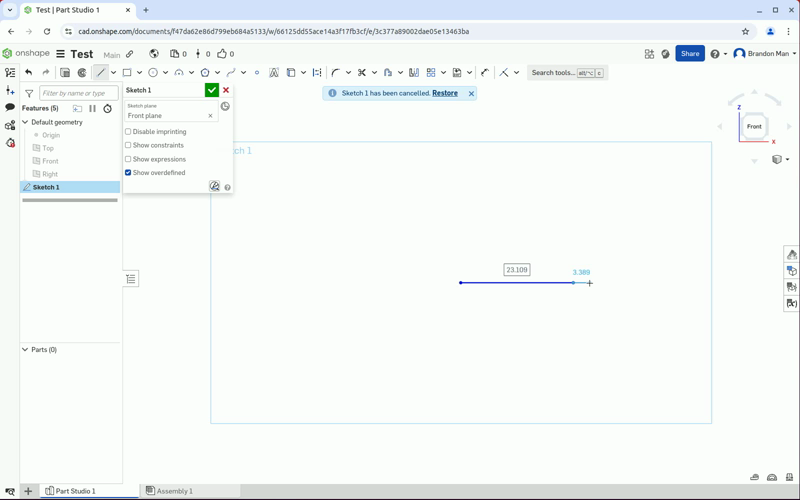
mouse_move(573, 245)
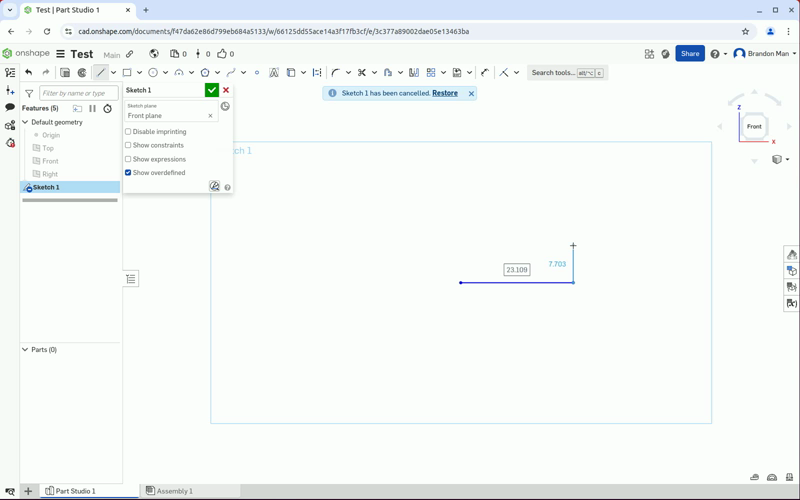
click(573, 245)
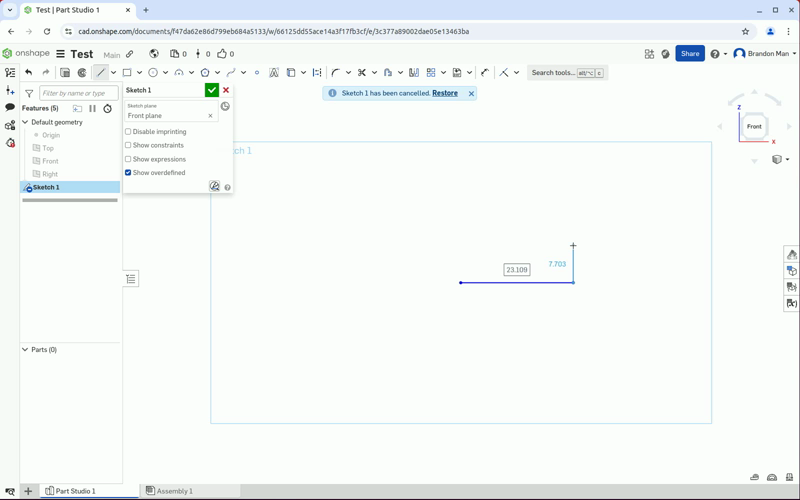
key_up(shift)
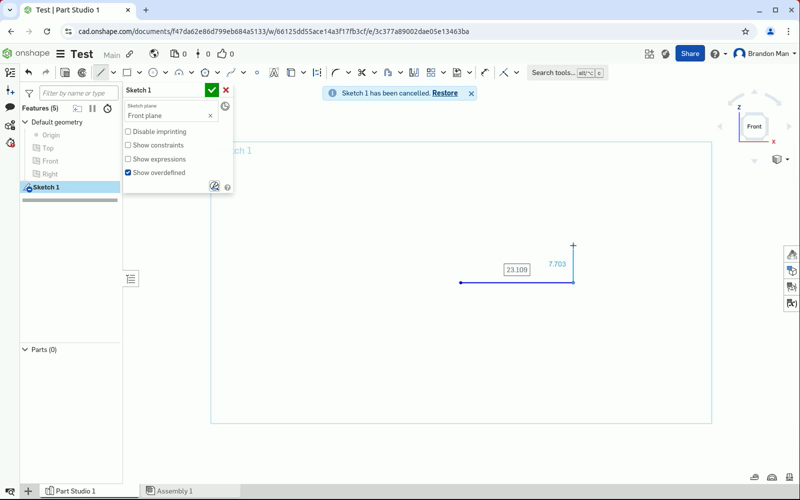
key_down(shift)
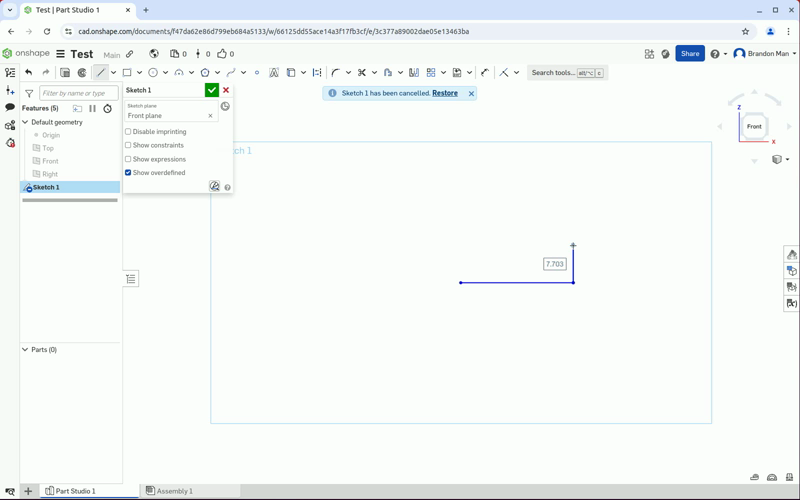
mouse_move(460, 245)
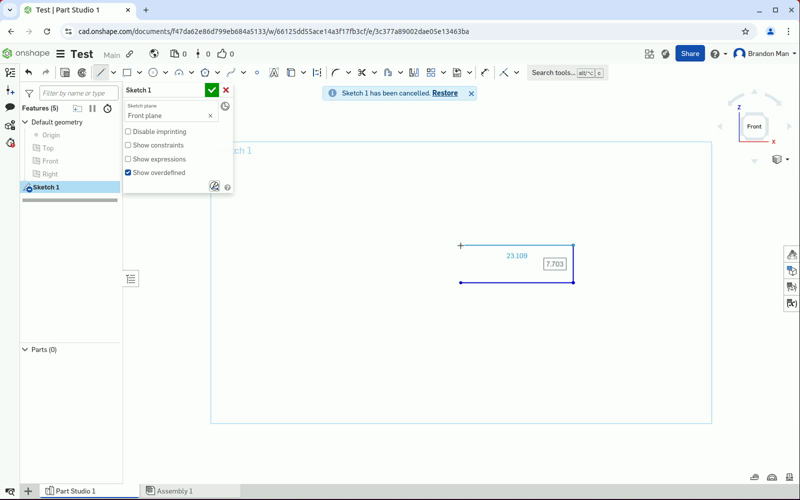
click(460, 245)
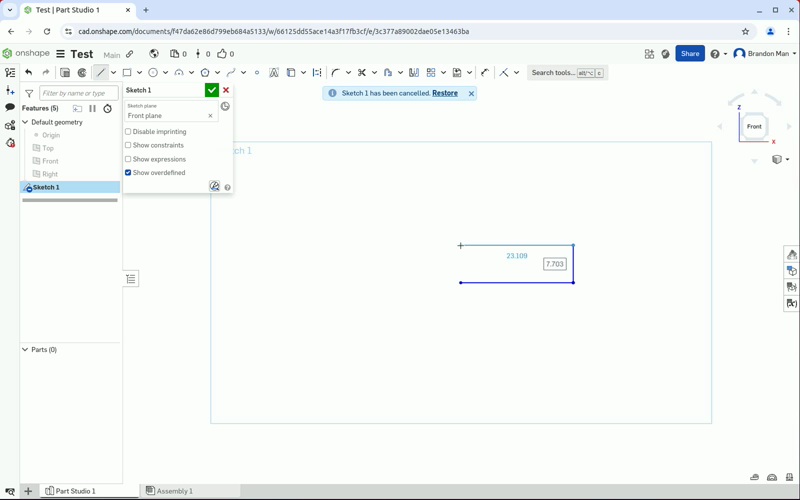
key_up(shift)
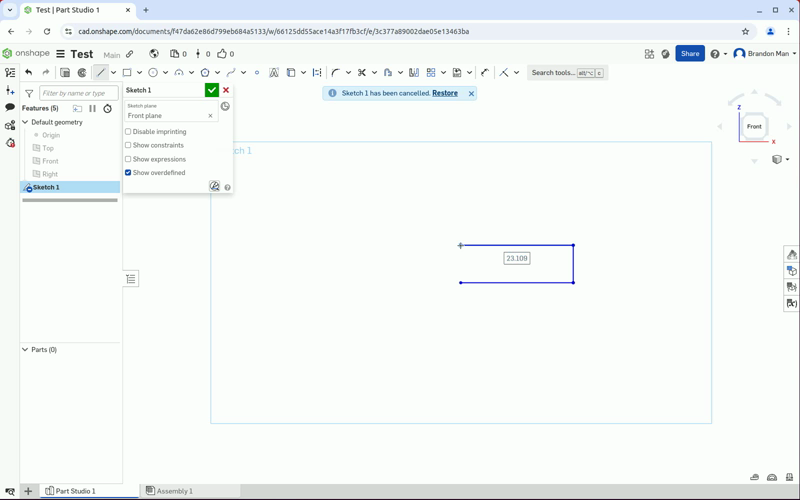
mouse_move(490, 245)
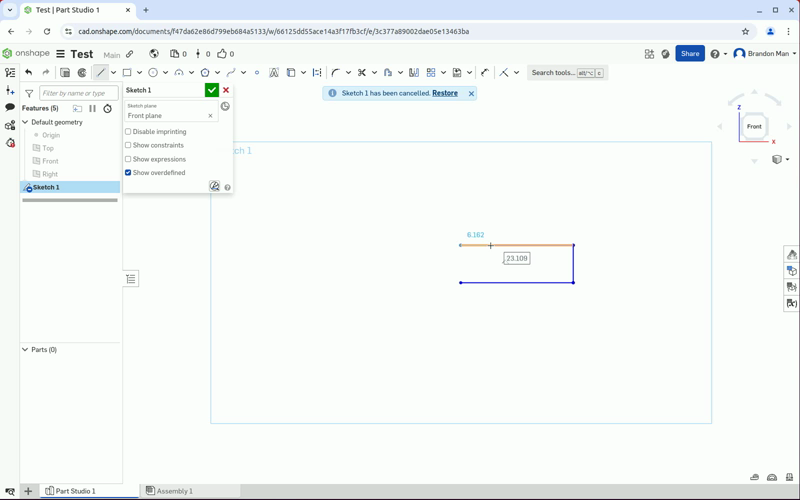
key_down(shift)
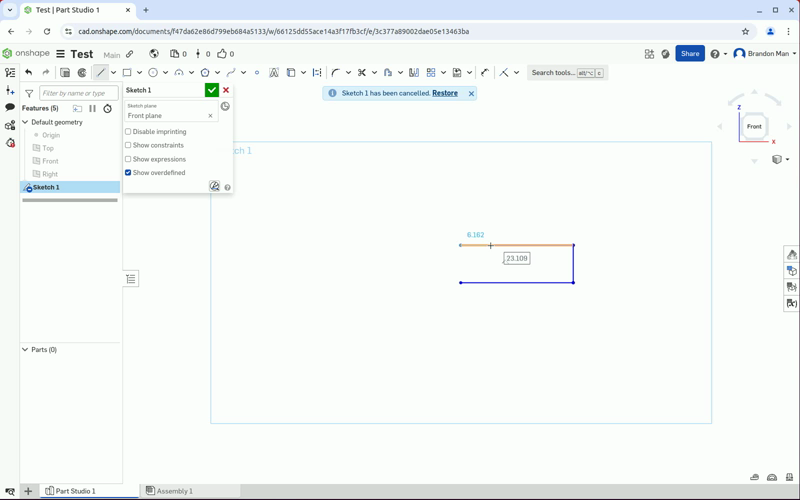
mouse_move(460, 282)
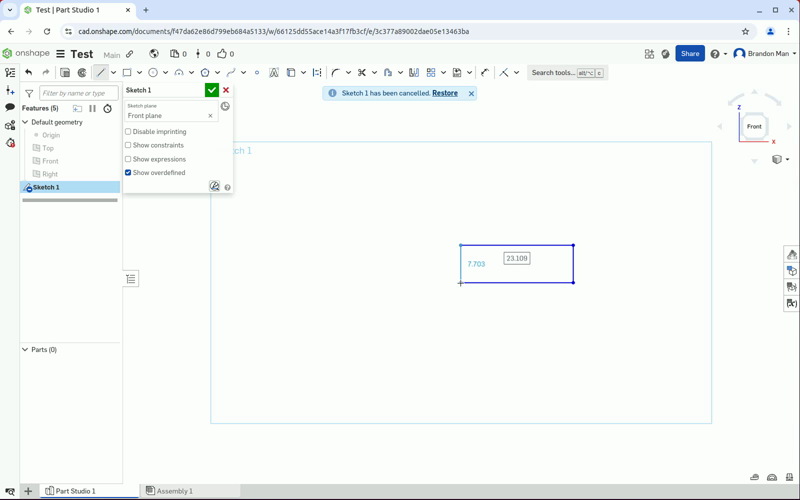
key_up(shift)
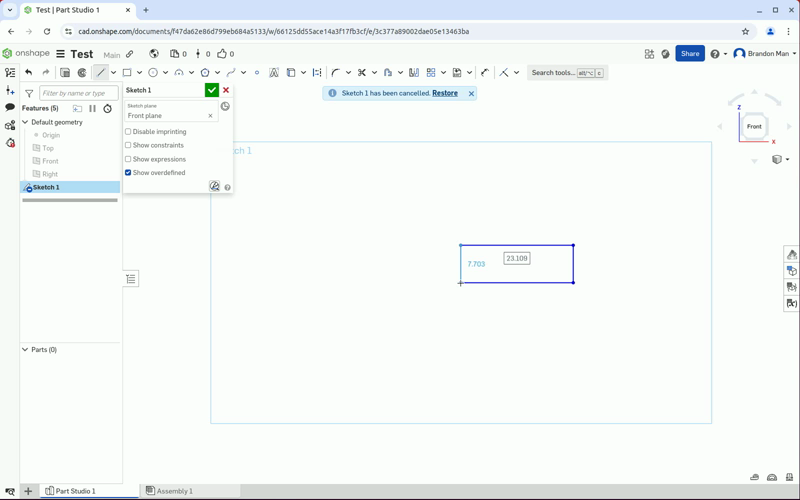
click(460, 282)
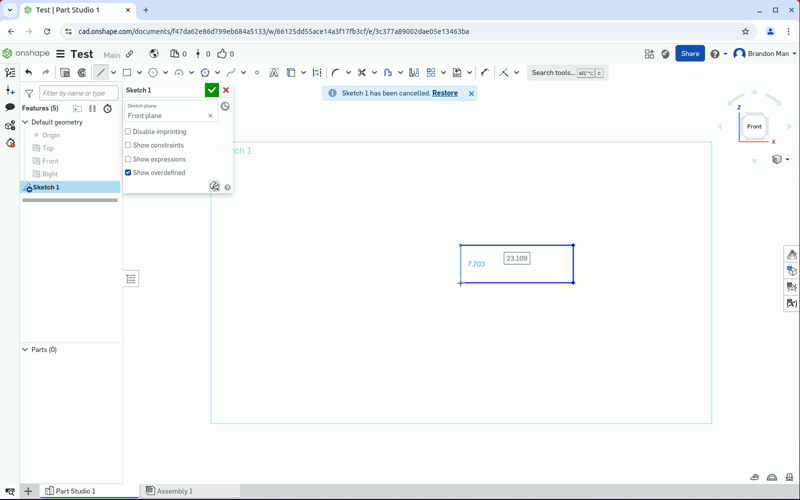
key(esc)
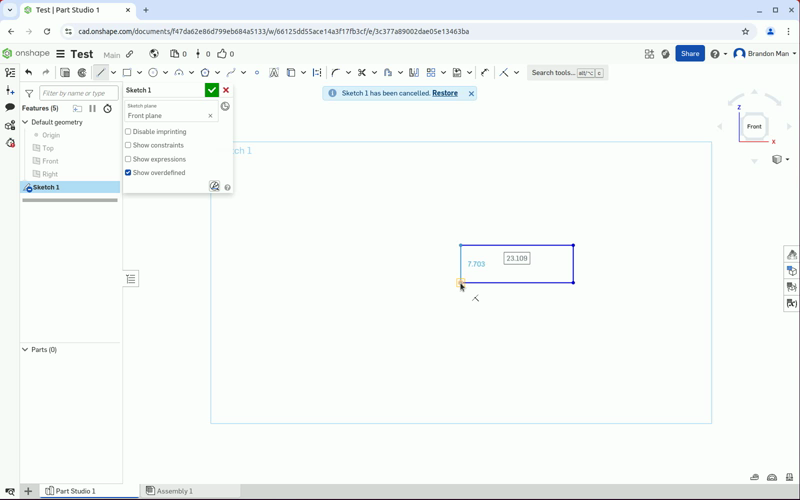
mouse_move(465, 250)
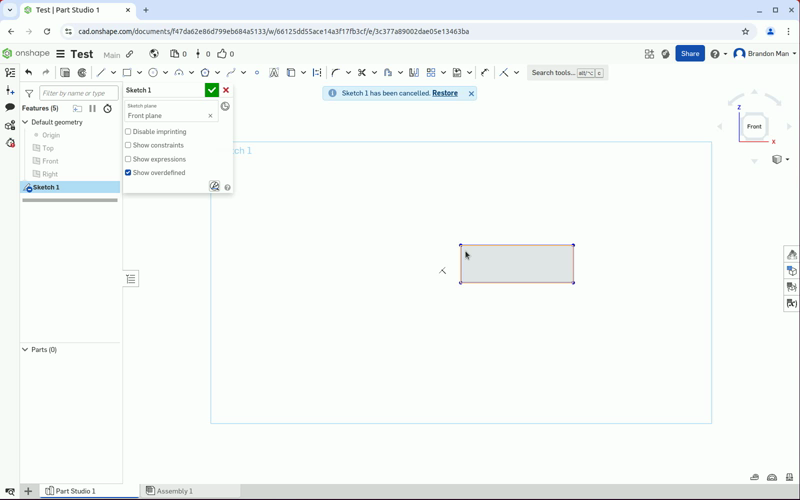
click(465, 250)
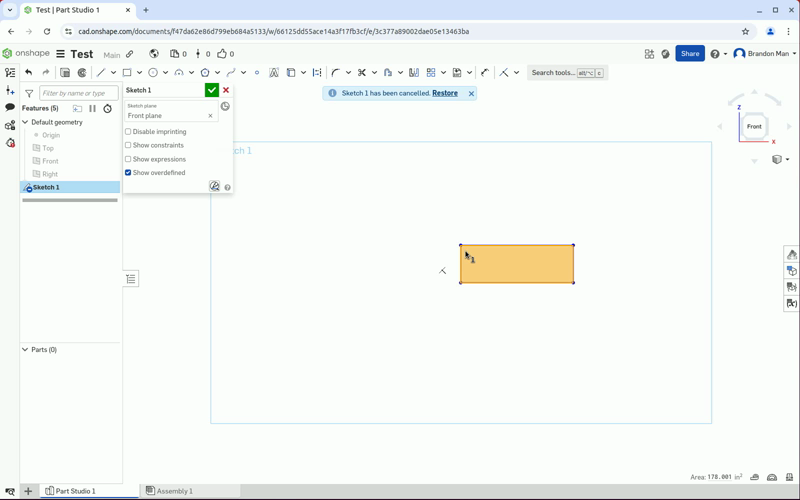
mouse_move(73, 352)
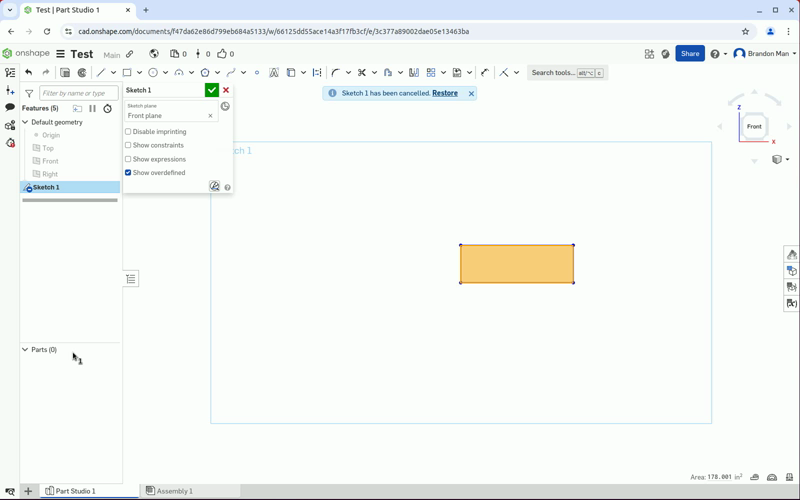
key(shift+y)
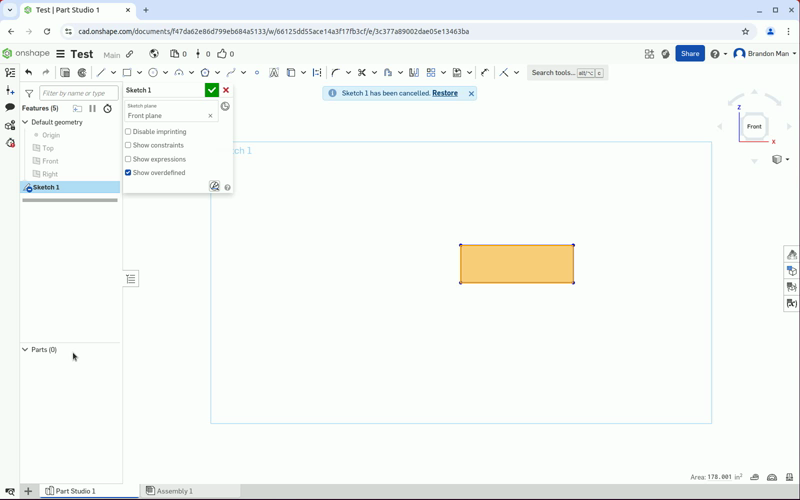
key(shift+e)
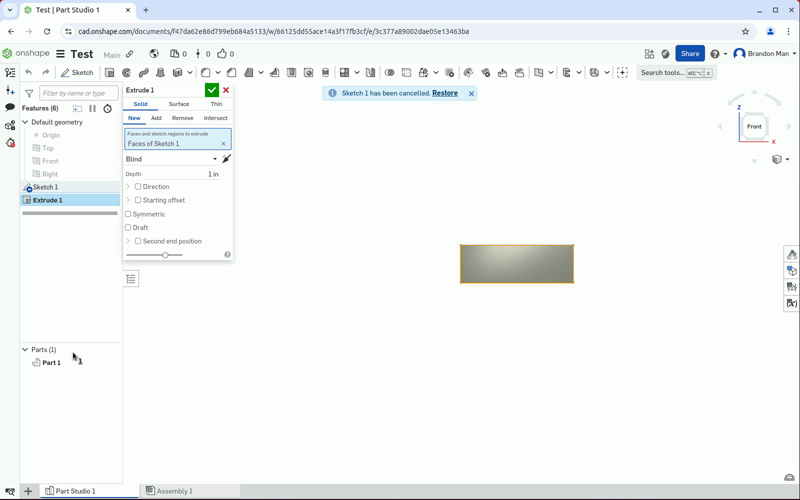
mouse_move(143, 106)
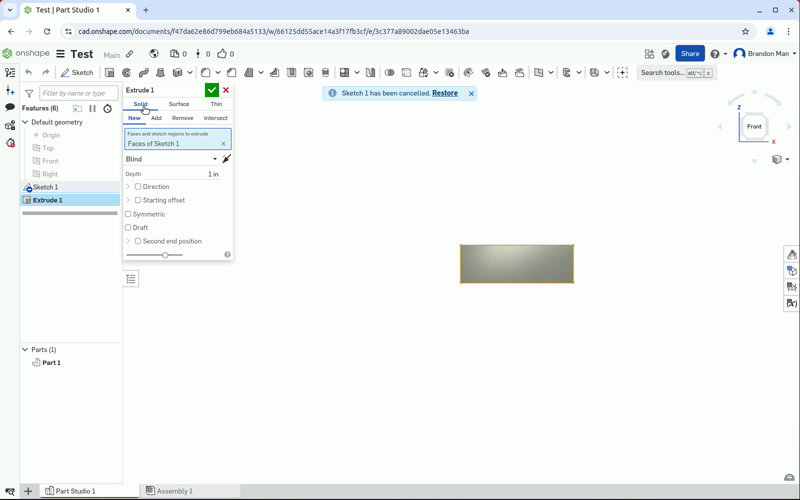
click(143, 106)
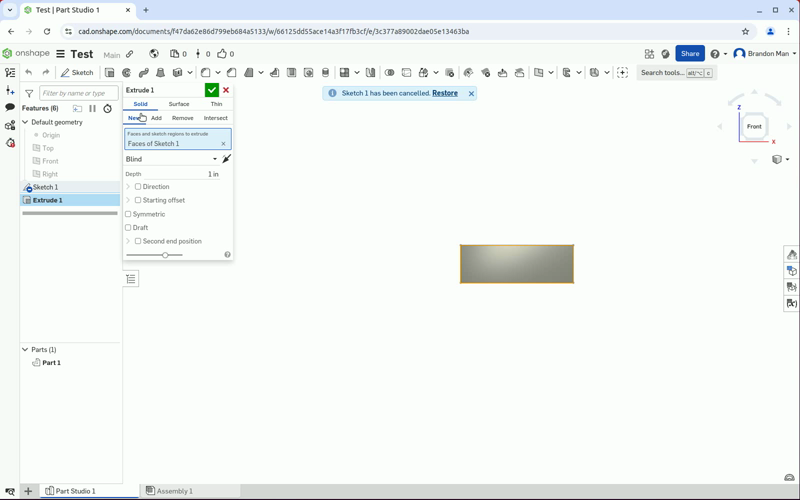
mouse_move(137, 120)
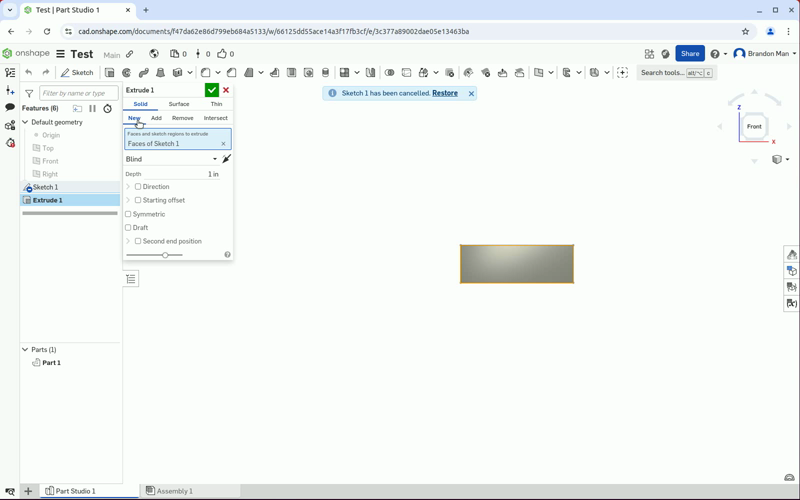
click(137, 120)
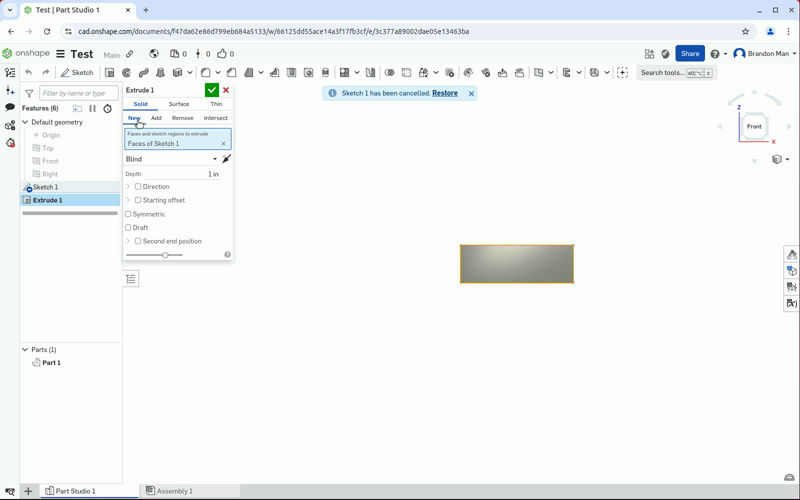
key(tab, 4)
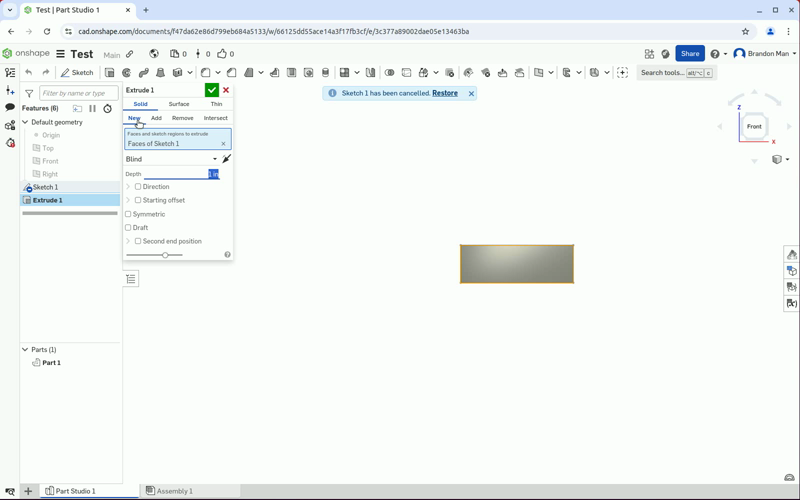
text(-11.554)
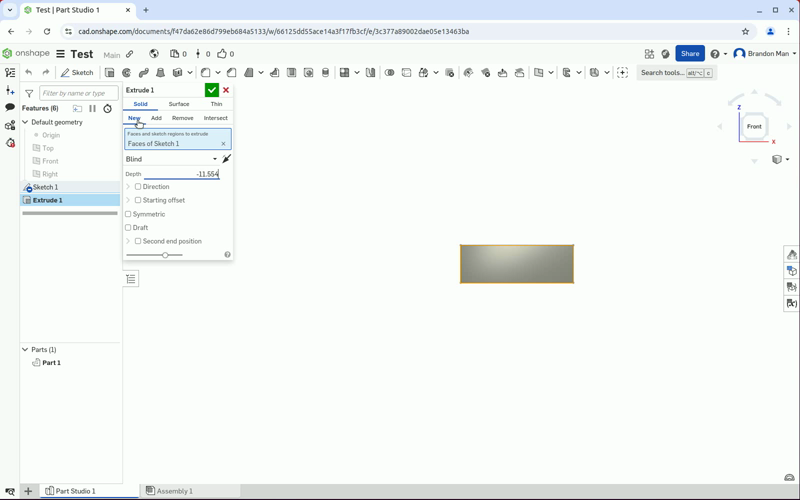
key(enter)
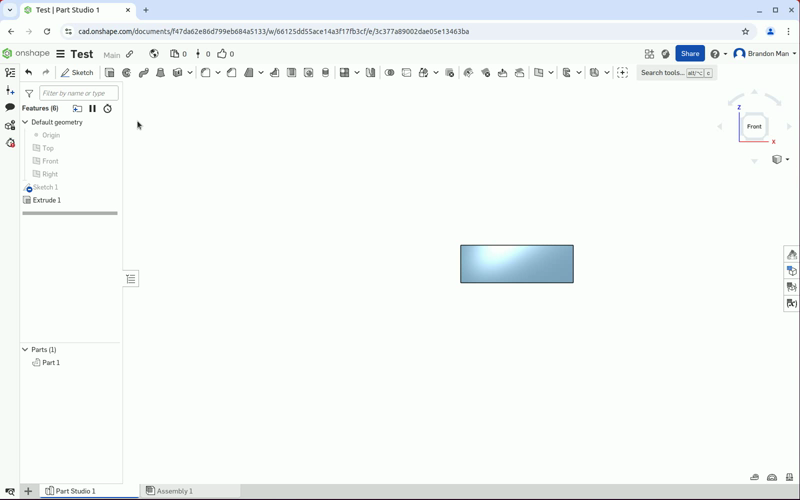
key(shift+h)
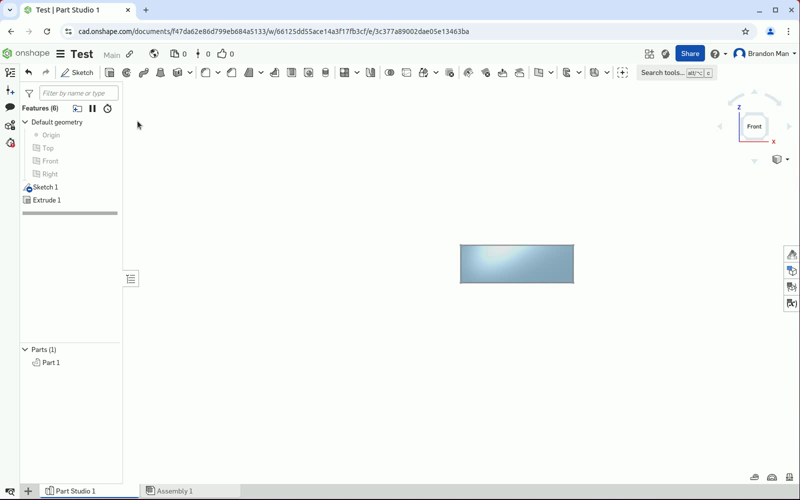
key(shift+h)
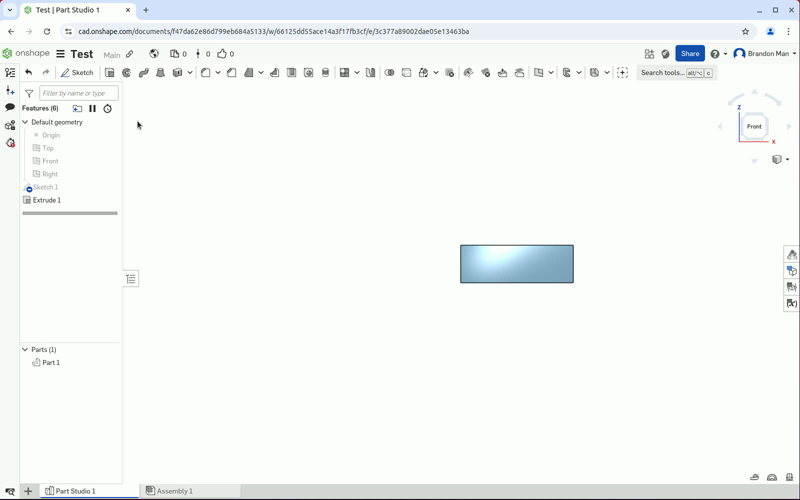
mouse_move(73, 189)
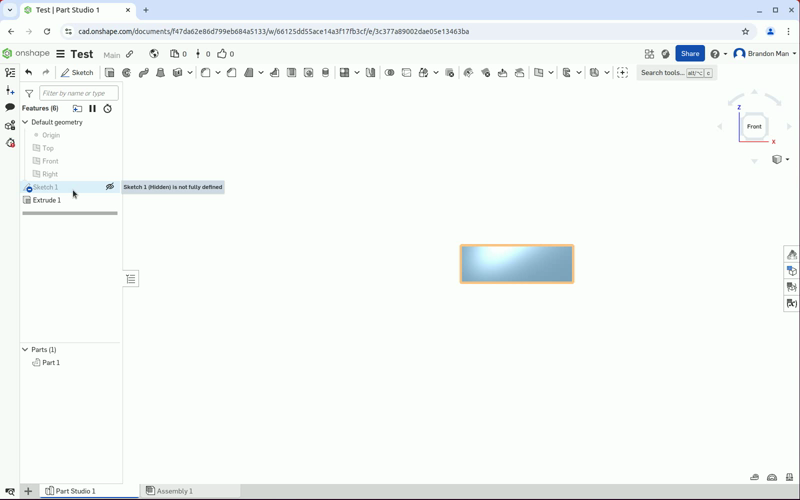
click(73, 189)
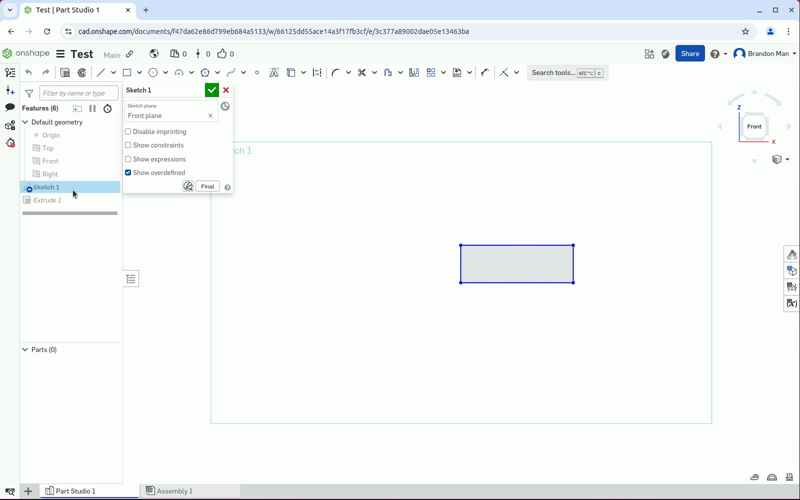
mouse_move(229, 92)
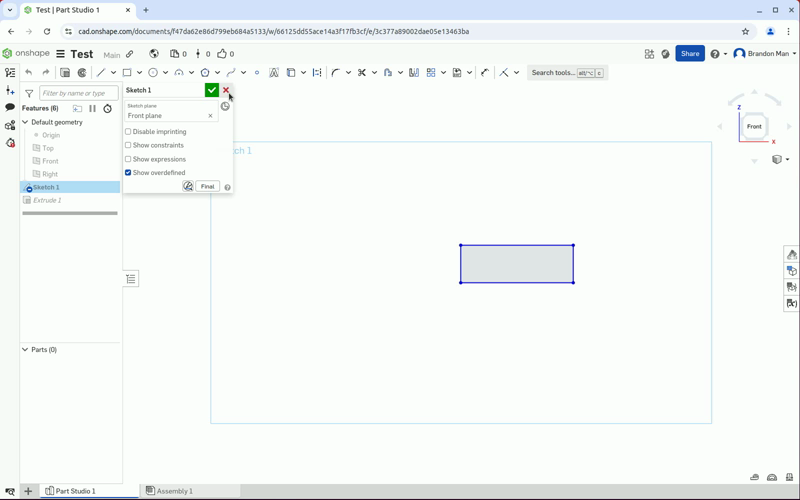
click(229, 92)
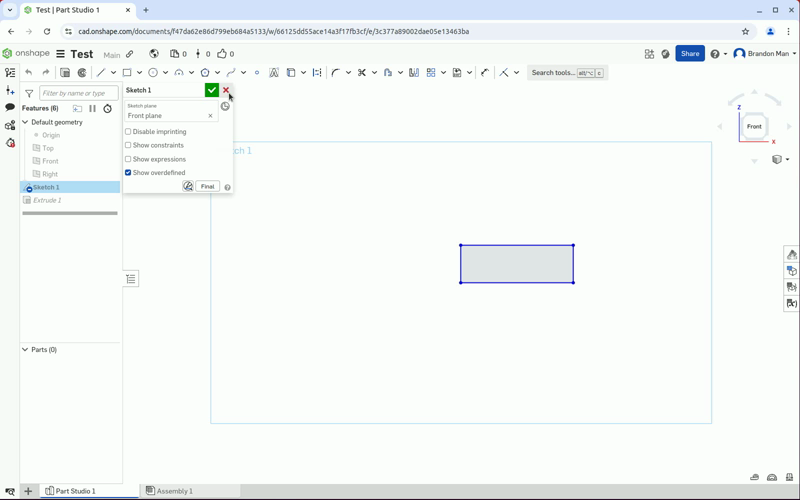
key(shift+s)
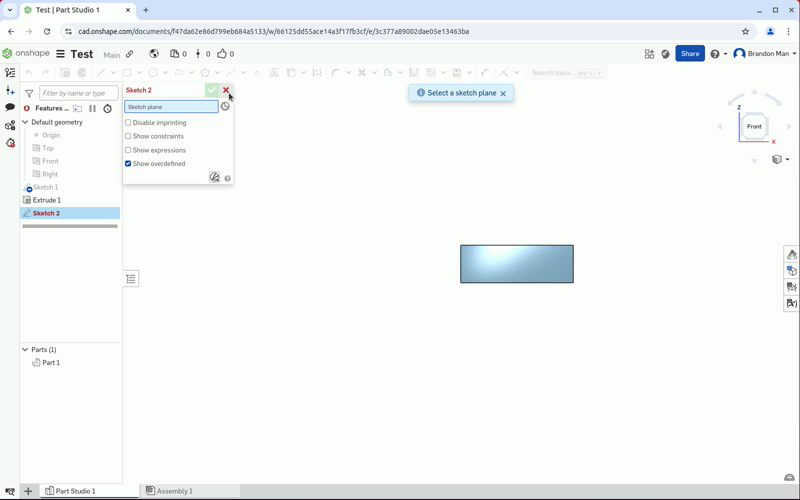
mouse_move(73, 163)
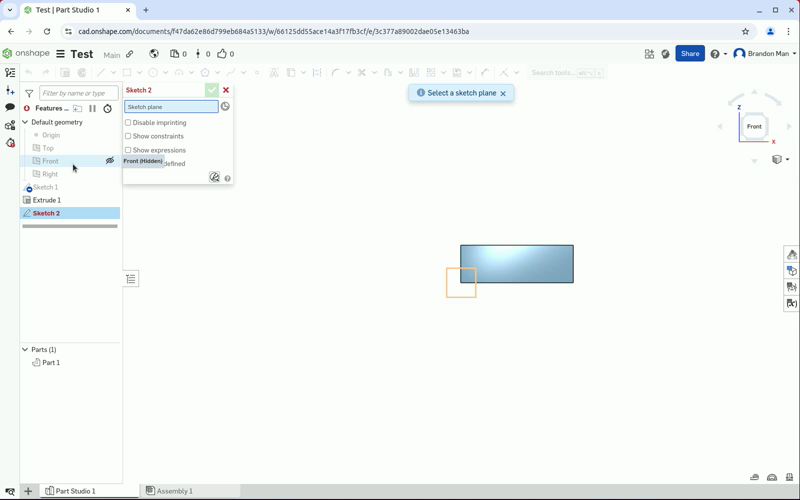
click(73, 163)
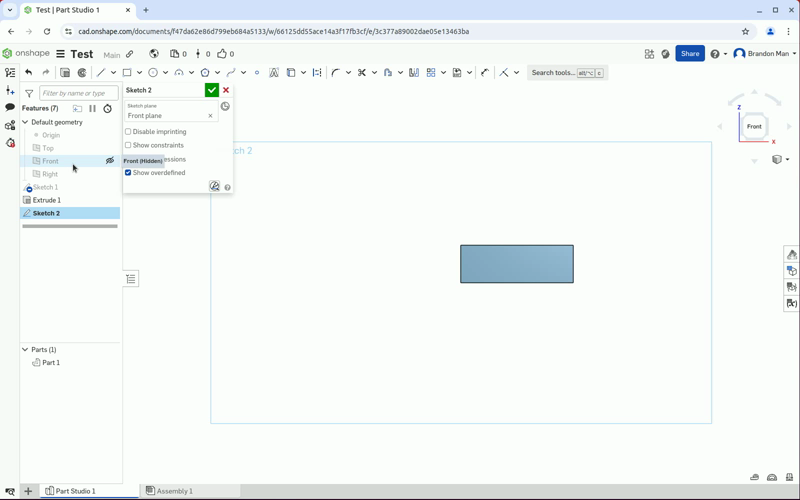
mouse_move(73, 352)
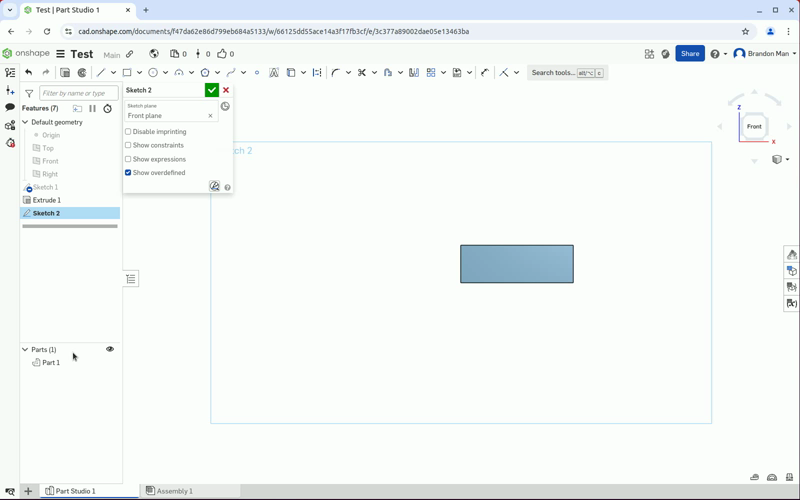
key(y)
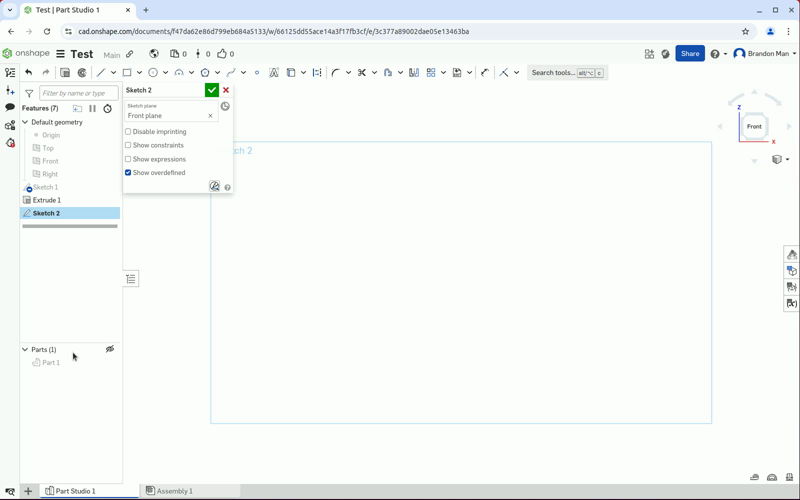
key(l)
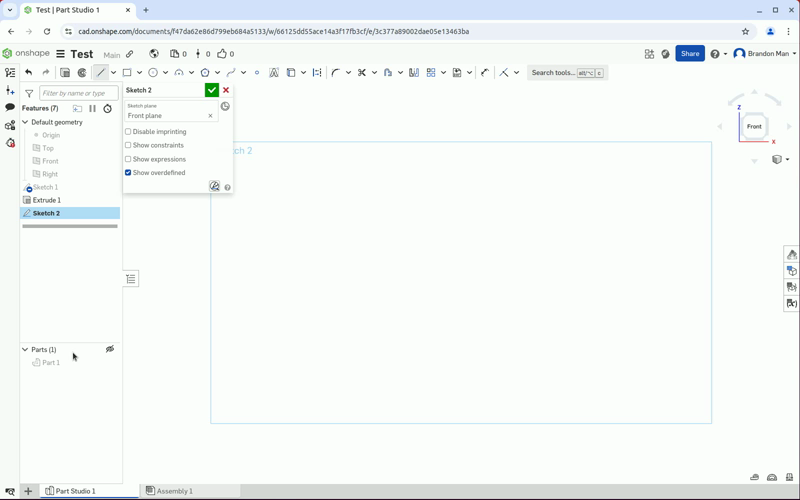
key_down(shift)
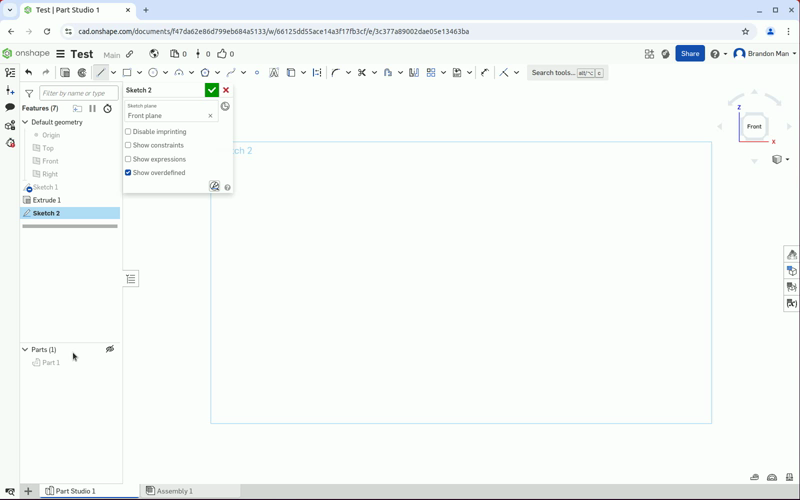
mouse_move(498, 282)
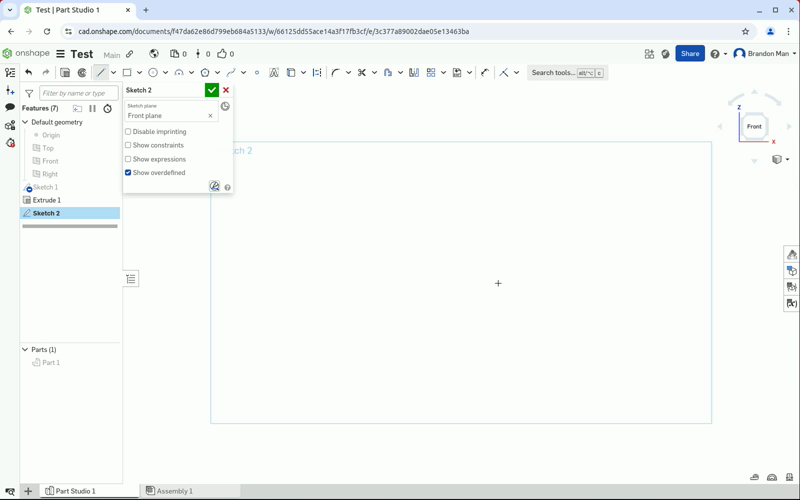
click(498, 282)
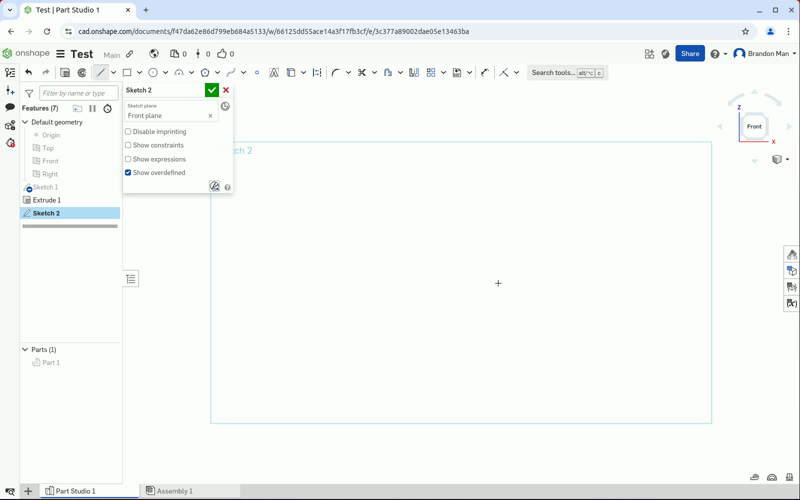
key_up(shift)
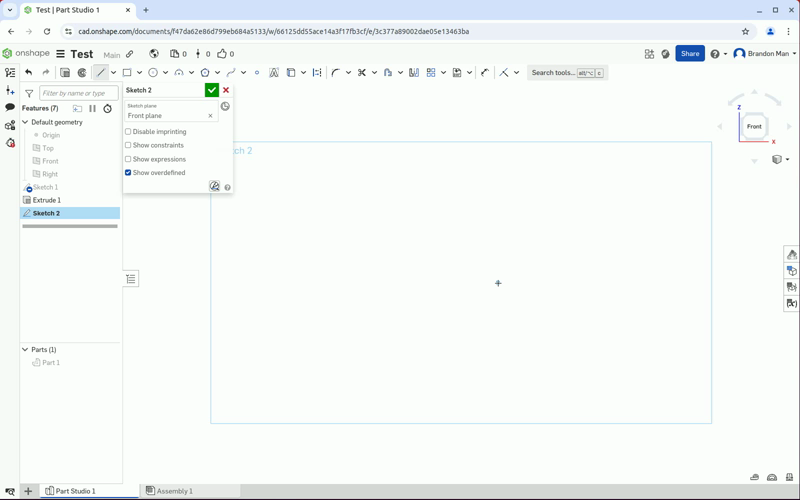
key_down(shift)
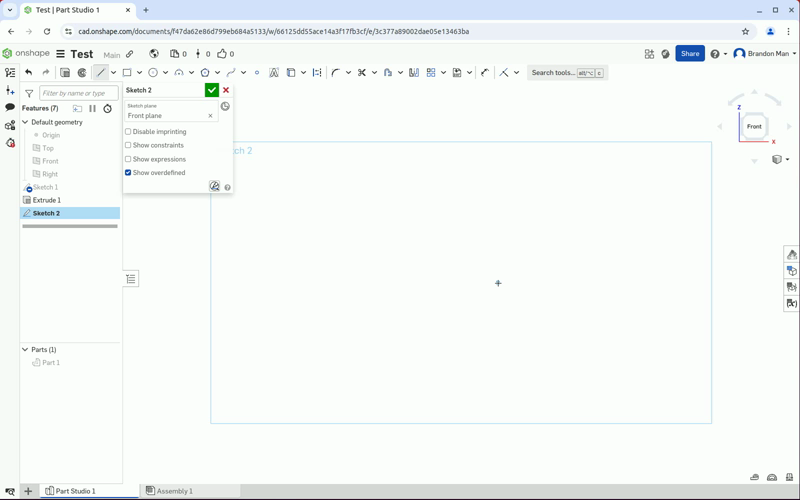
mouse_move(573, 282)
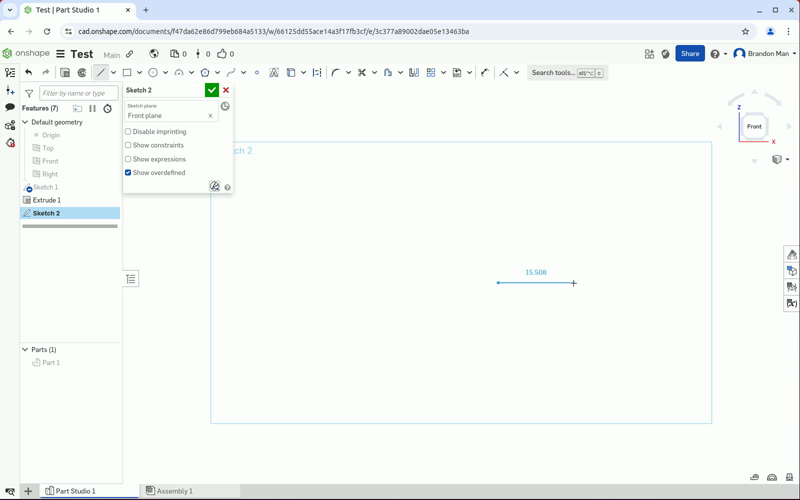
click(573, 282)
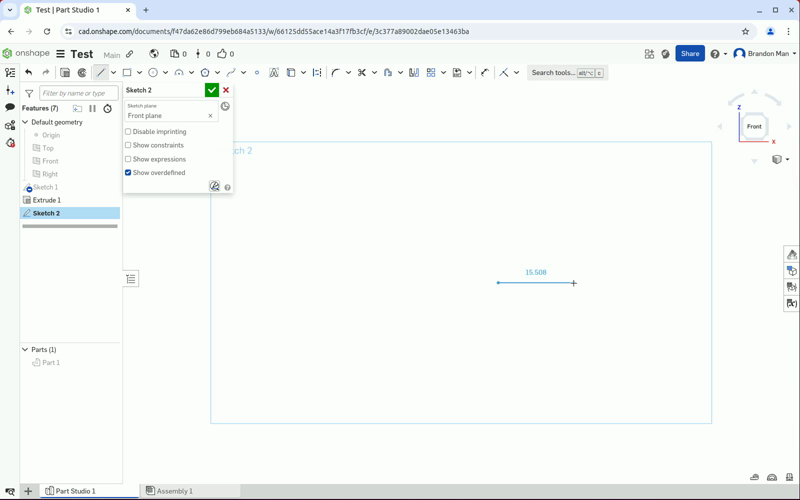
key_up(shift)
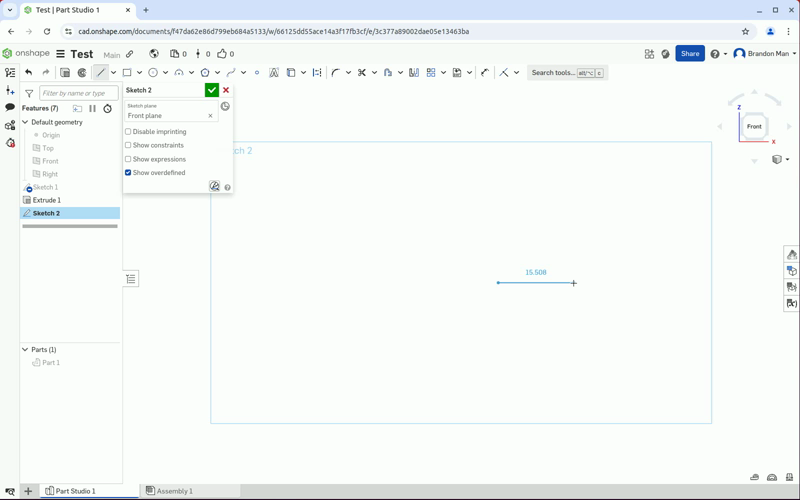
key_down(shift)
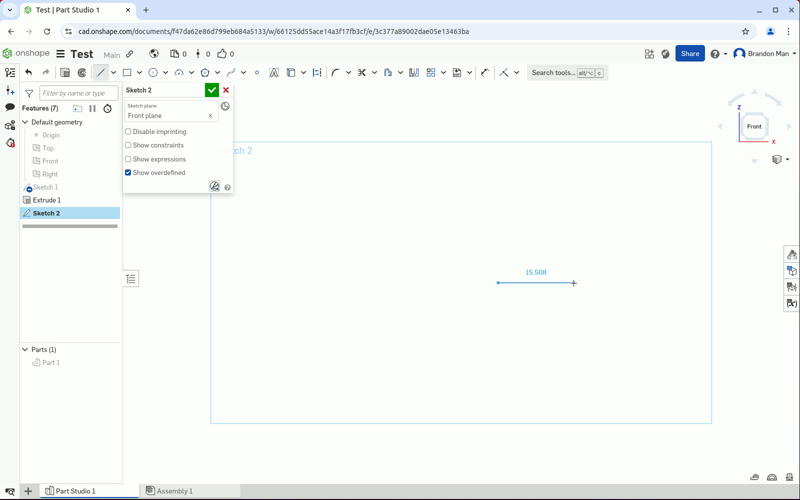
mouse_move(589, 282)
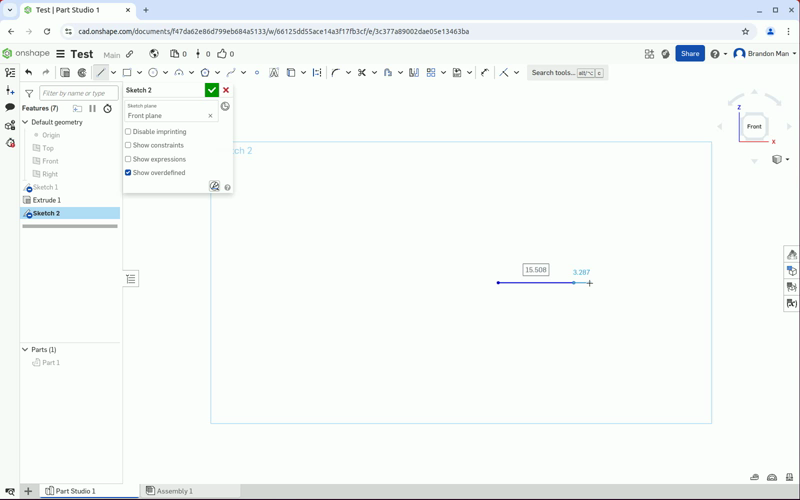
mouse_move(573, 244)
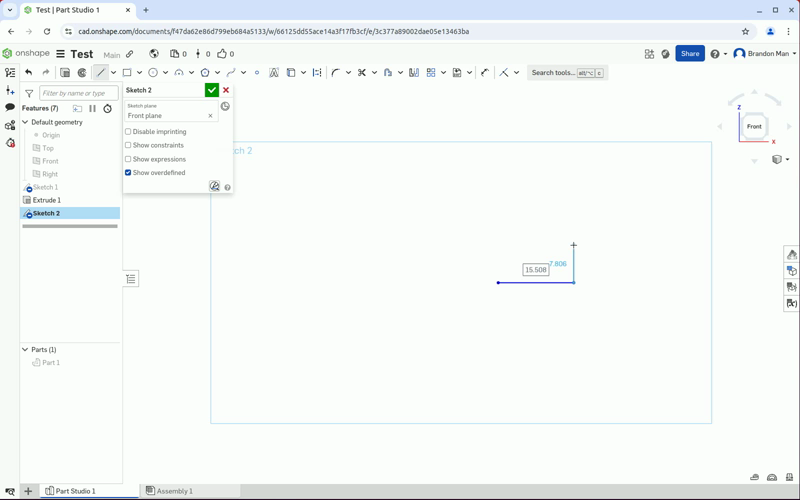
click(573, 244)
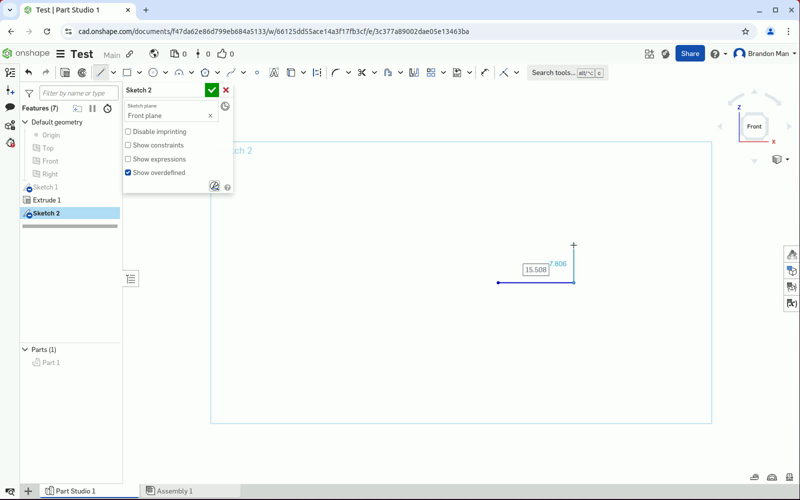
key_up(shift)
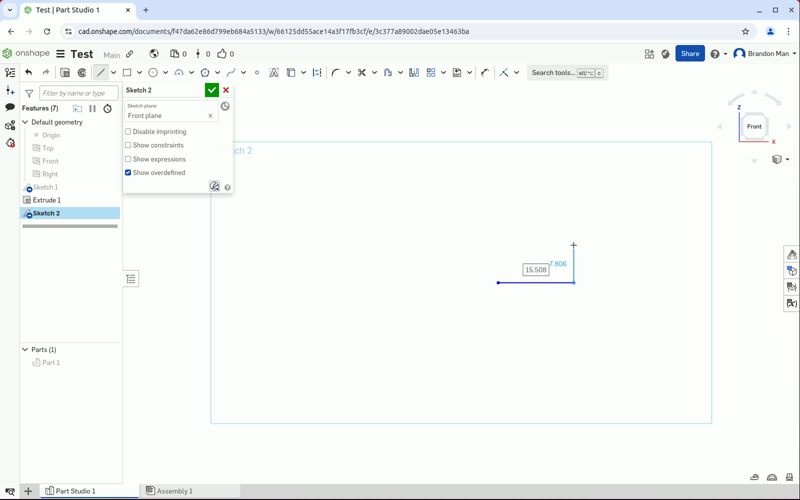
key_down(shift)
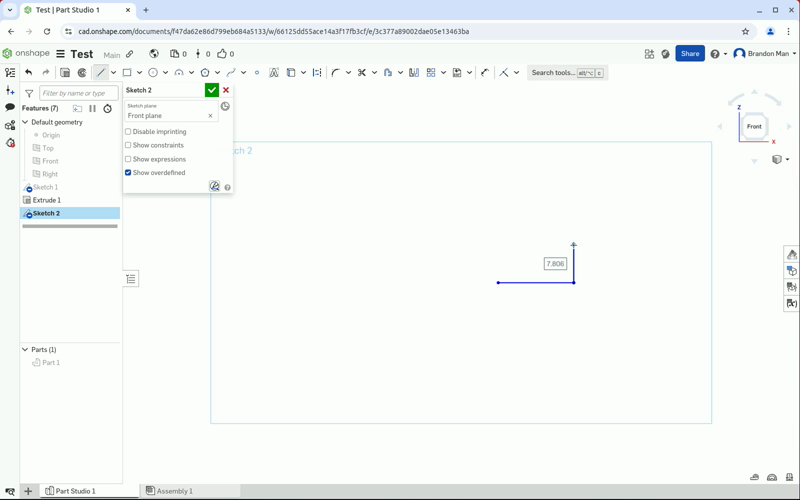
mouse_move(589, 244)
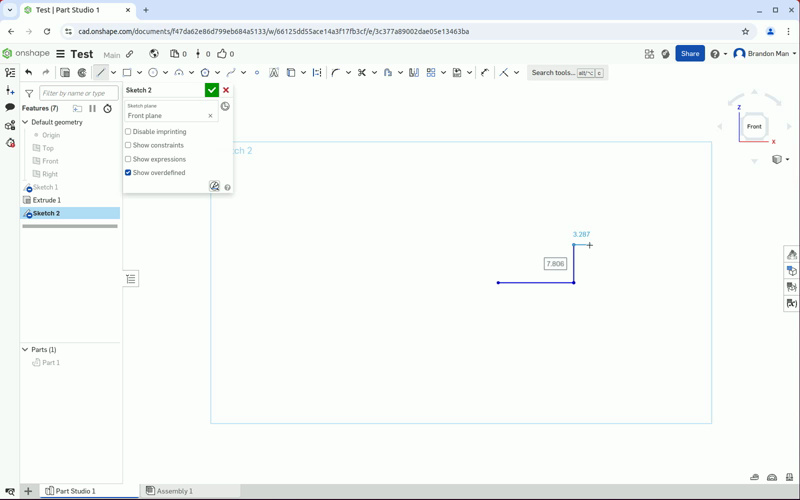
mouse_move(536, 244)
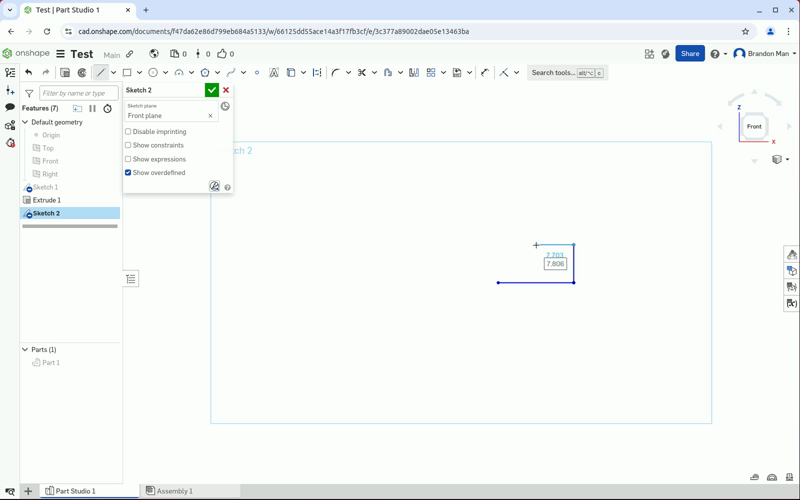
click(536, 244)
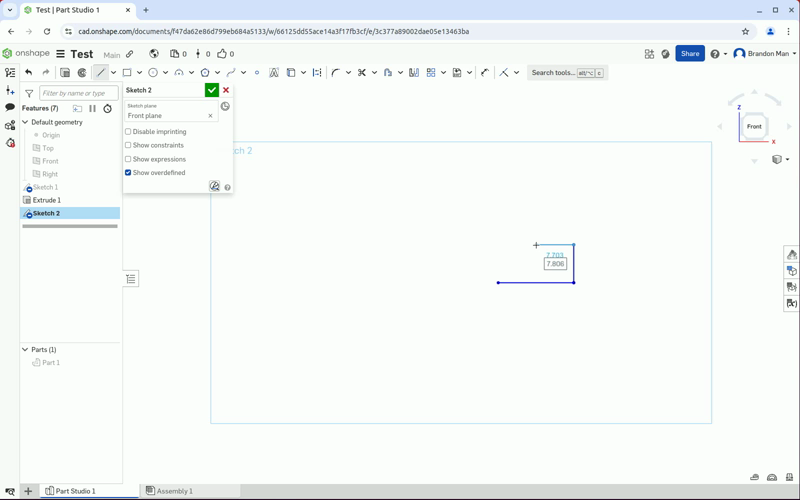
key_up(shift)
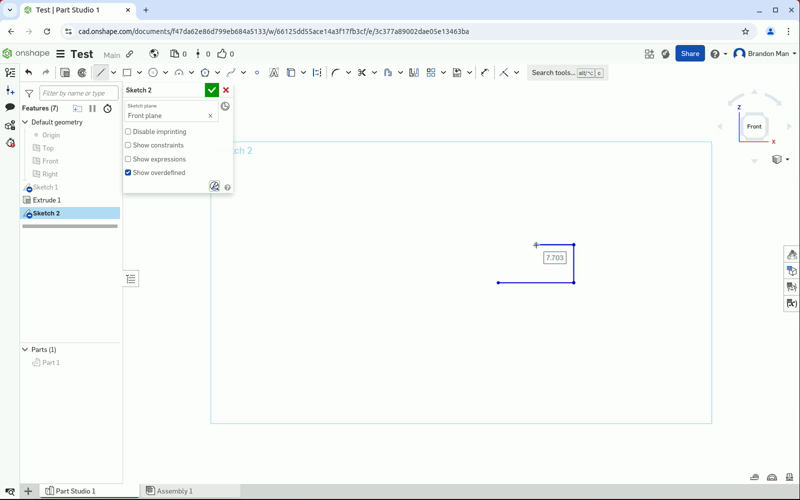
key_down(shift)
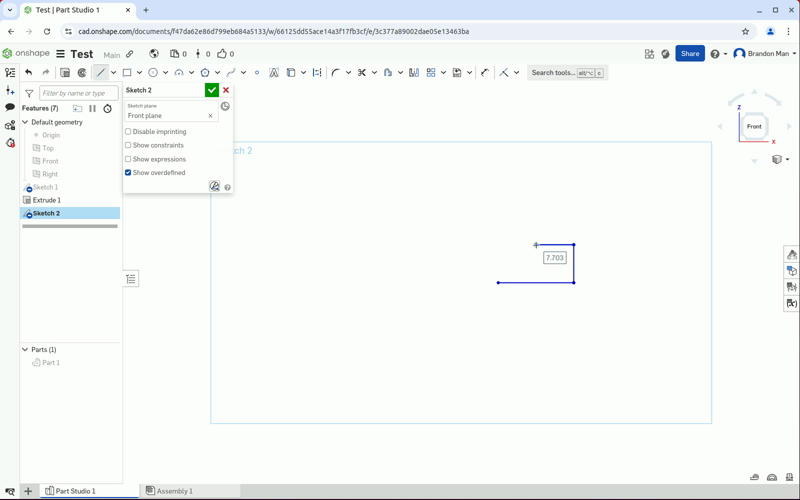
mouse_move(566, 244)
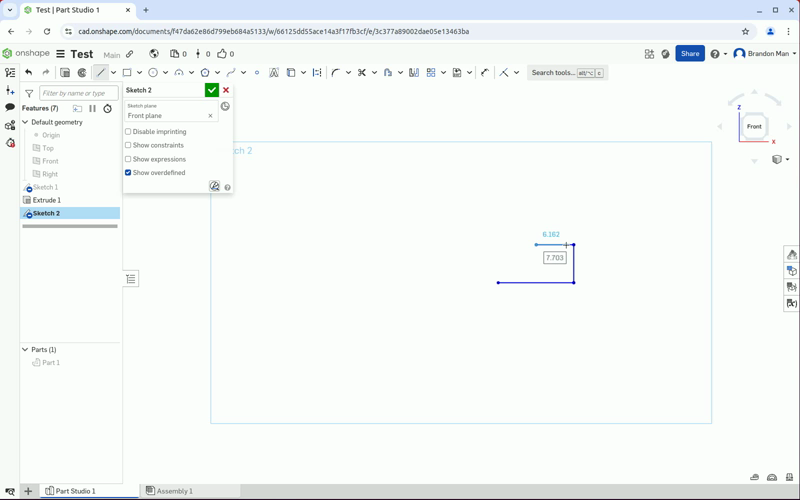
mouse_move(536, 264)
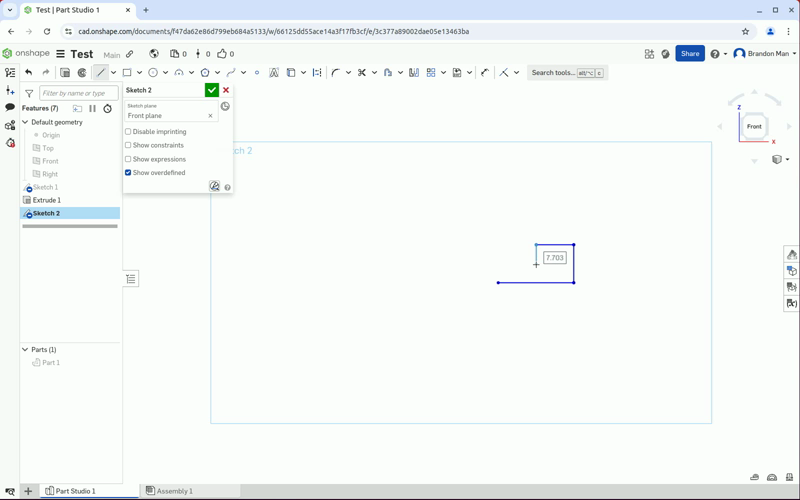
click(536, 264)
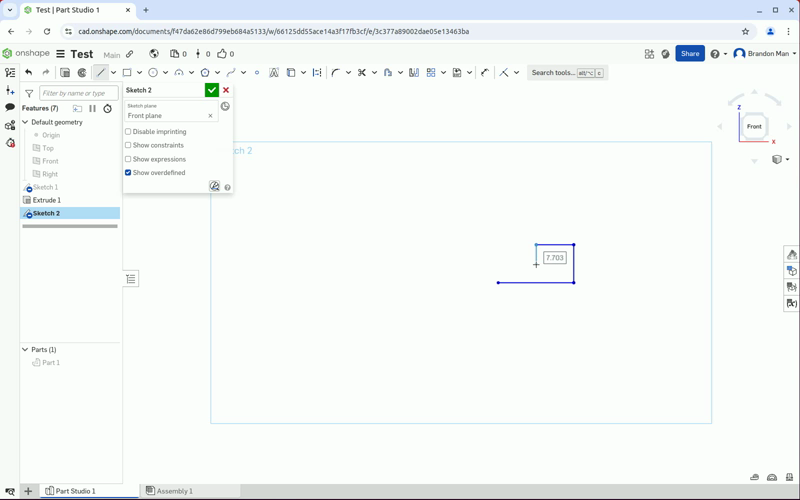
key_up(shift)
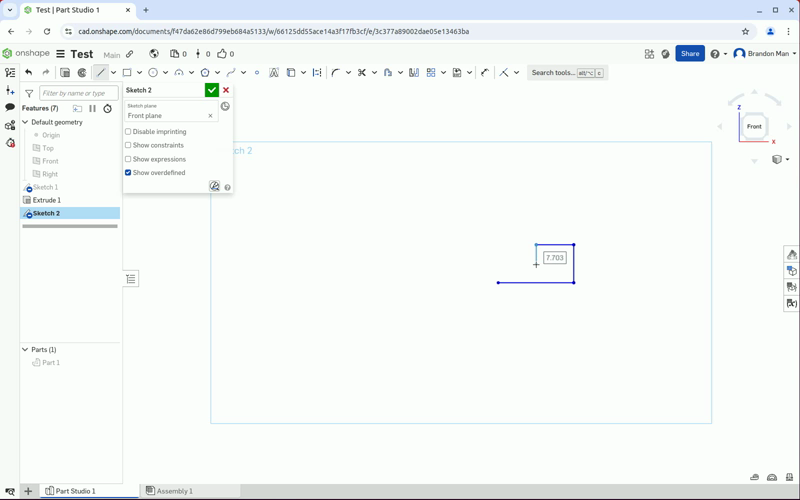
key_down(shift)
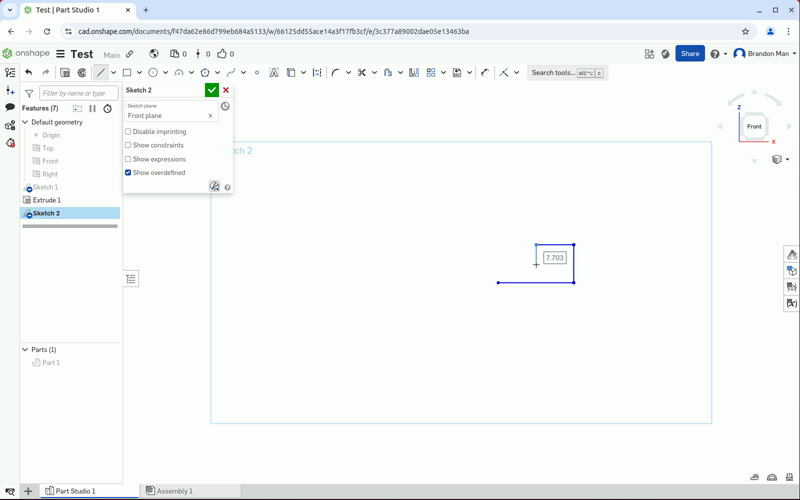
mouse_move(566, 264)
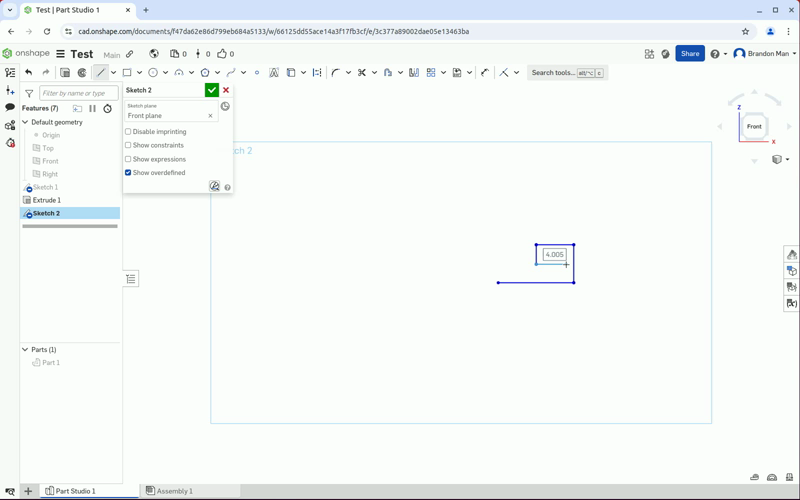
mouse_move(498, 264)
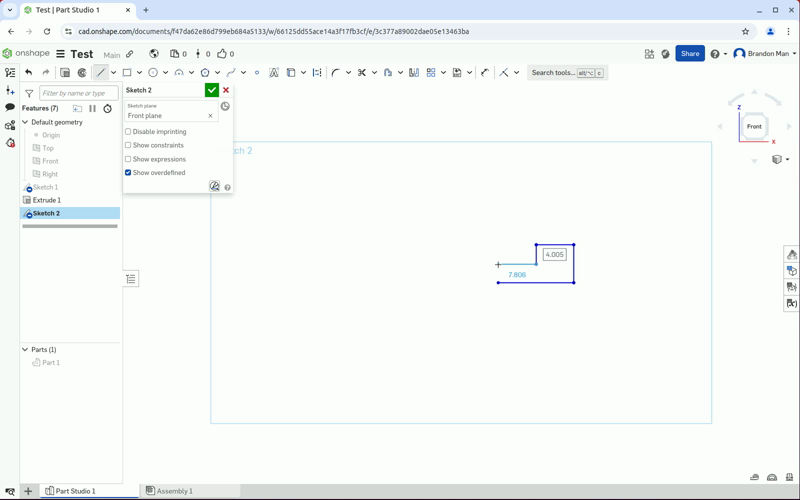
click(498, 264)
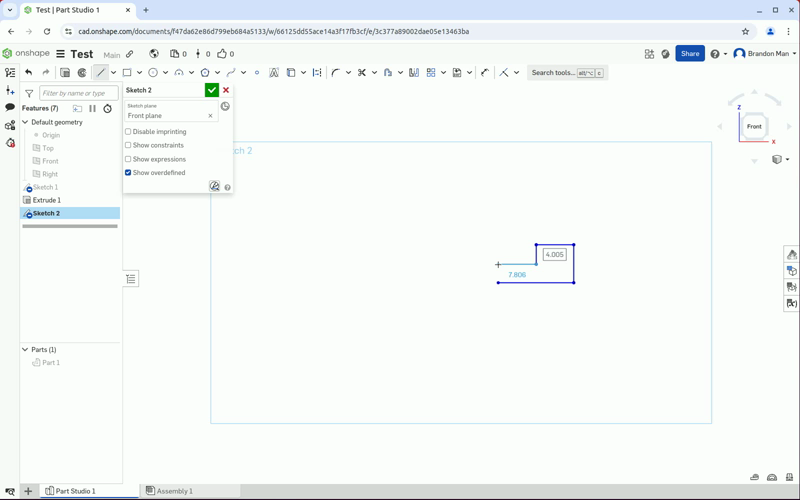
key_up(shift)
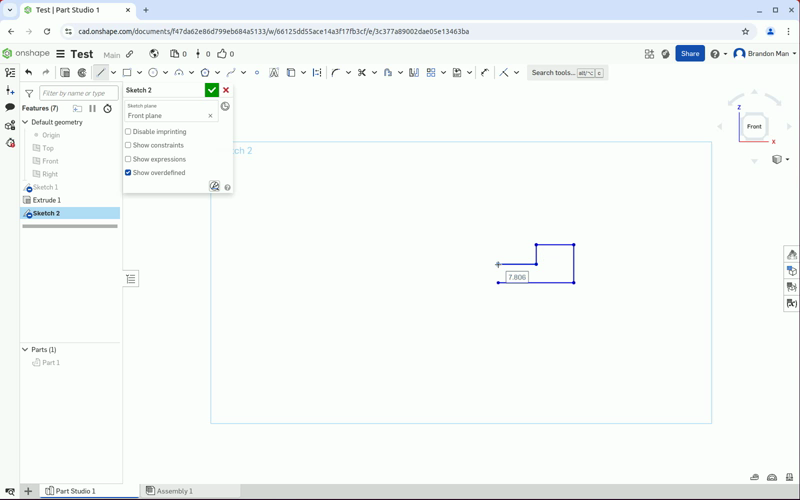
mouse_move(528, 264)
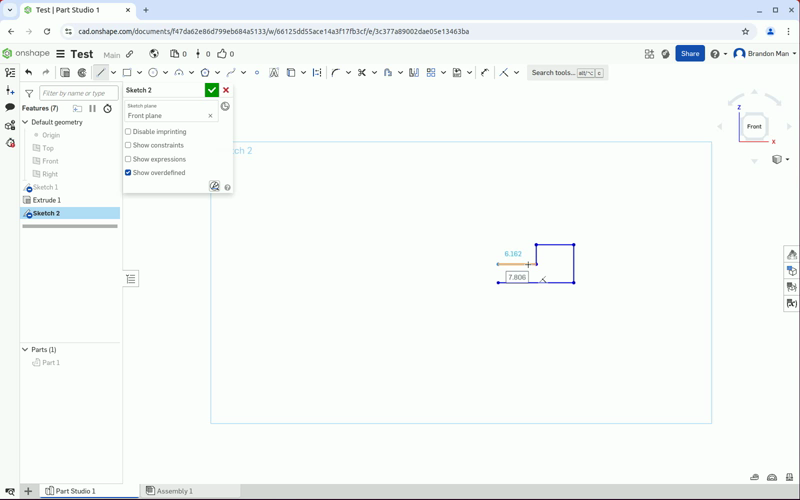
key_down(shift)
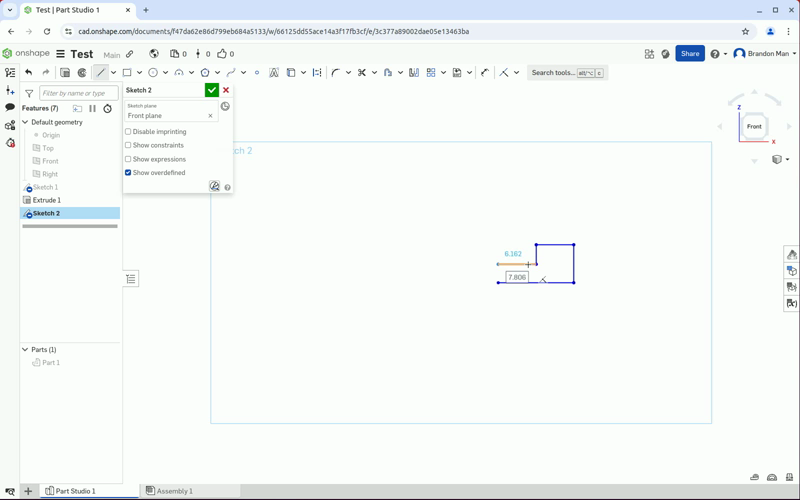
mouse_move(498, 282)
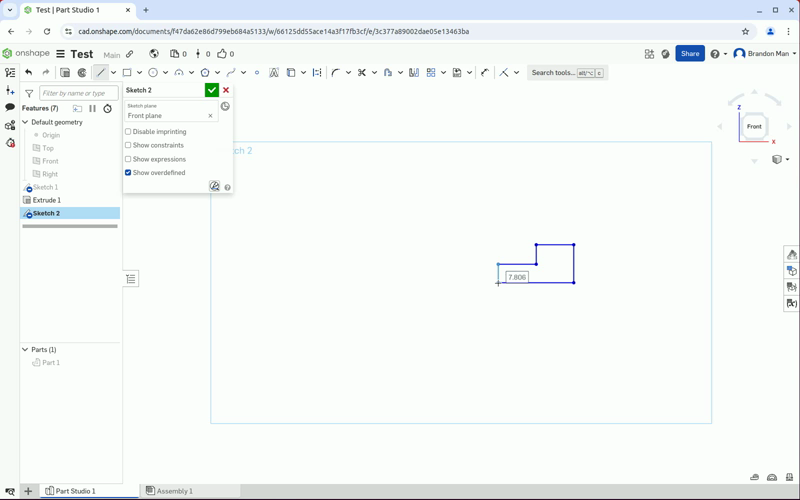
key_up(shift)
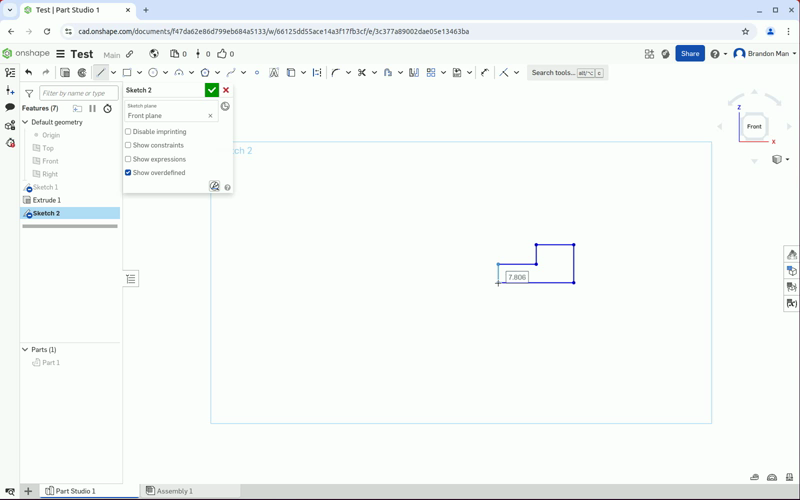
click(498, 282)
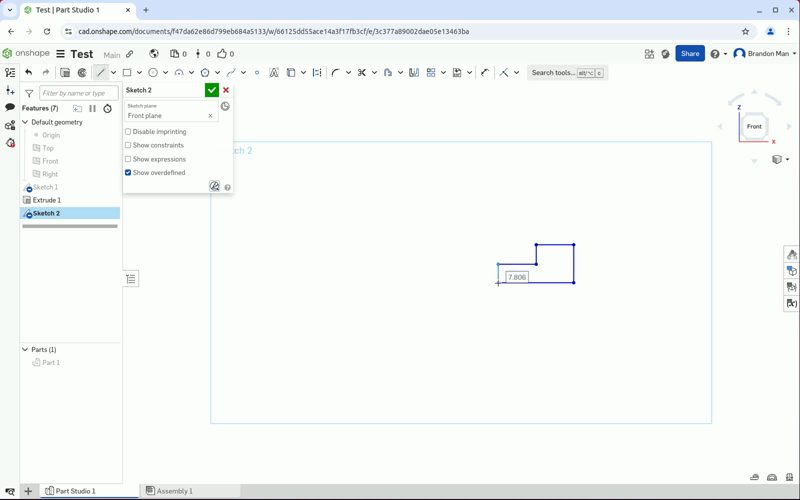
key(esc)
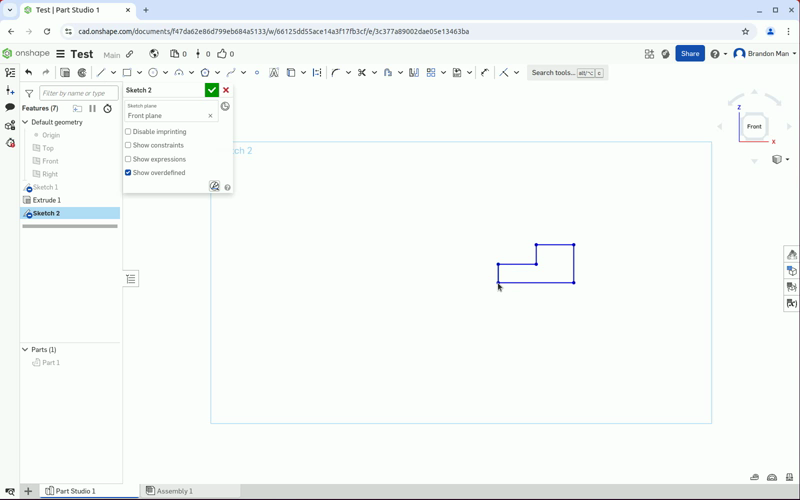
mouse_move(512, 275)
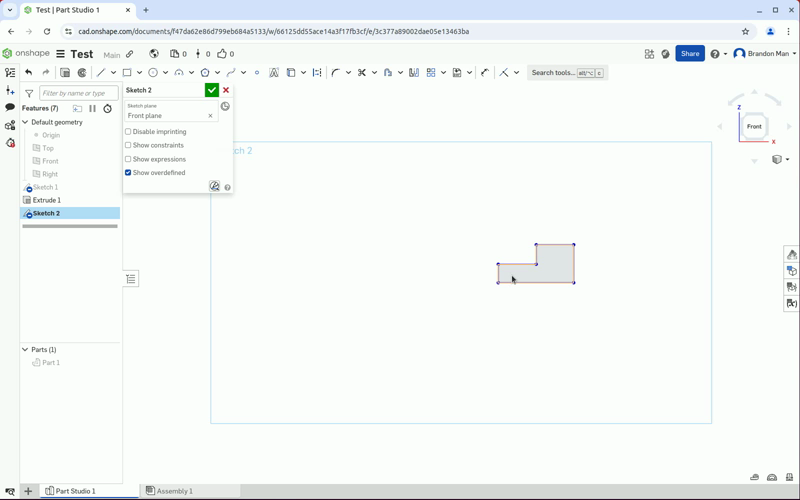
click(512, 275)
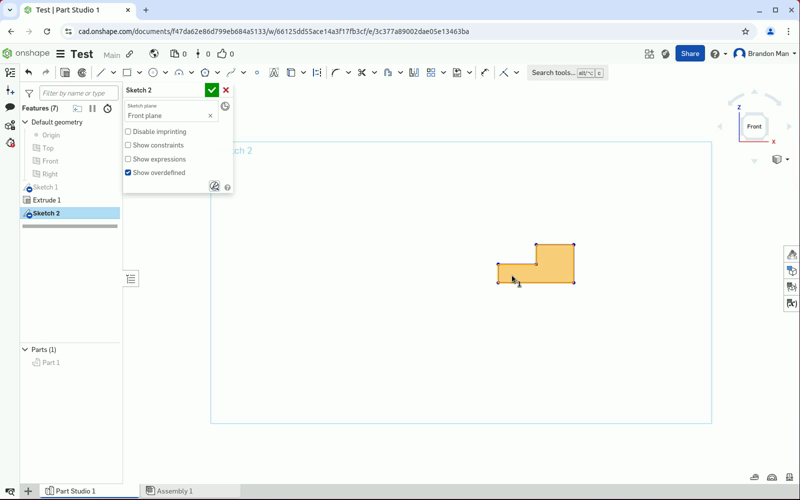
mouse_move(73, 352)
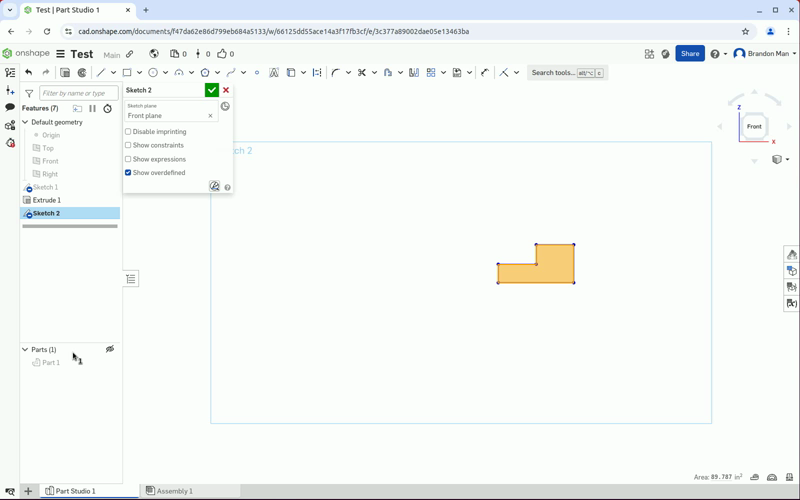
key(shift+y)
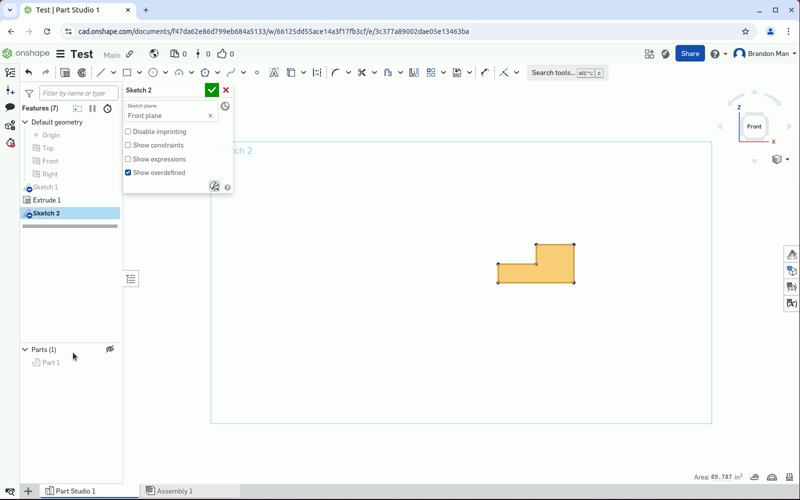
key(shift+e)
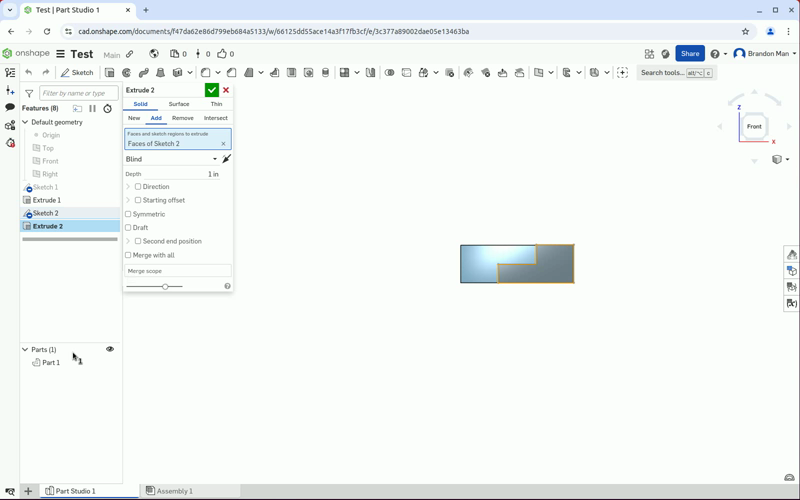
mouse_move(143, 106)
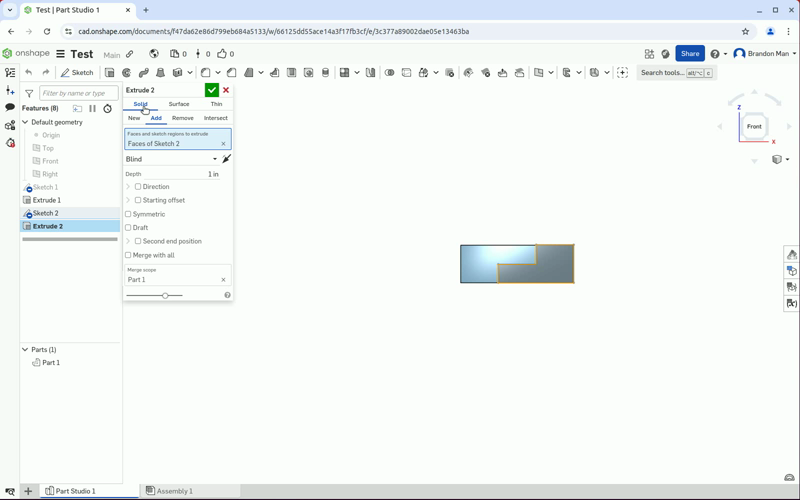
click(143, 106)
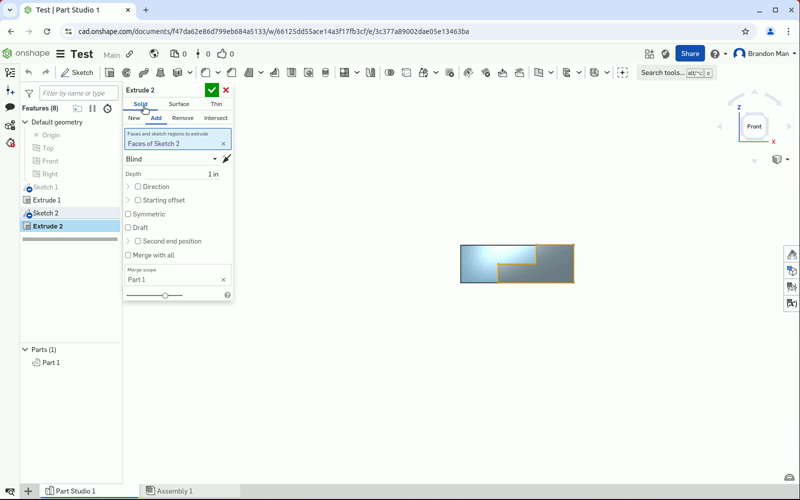
mouse_move(186, 120)
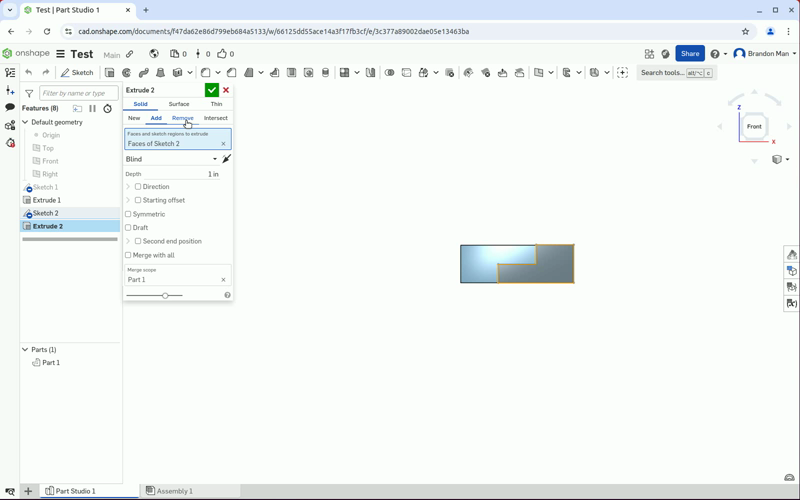
click(186, 120)
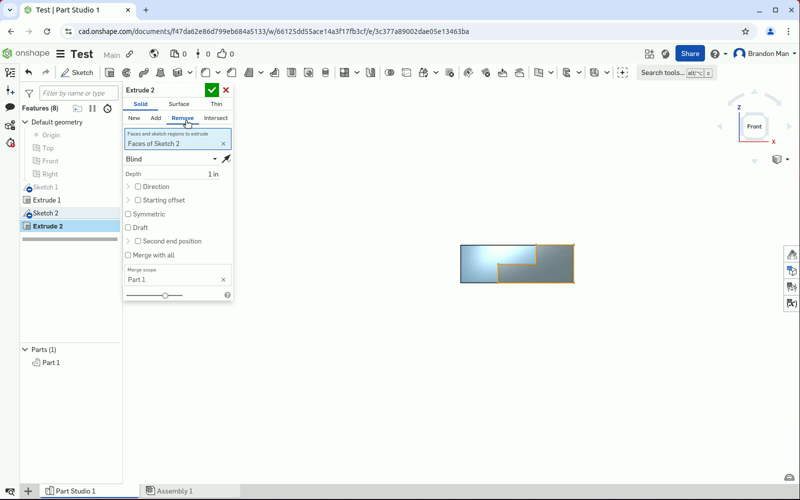
key(tab, 4)
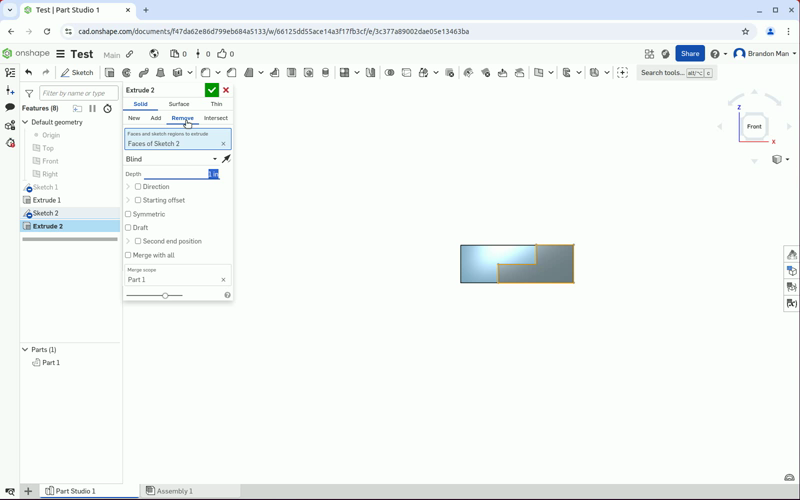
text(7.703)
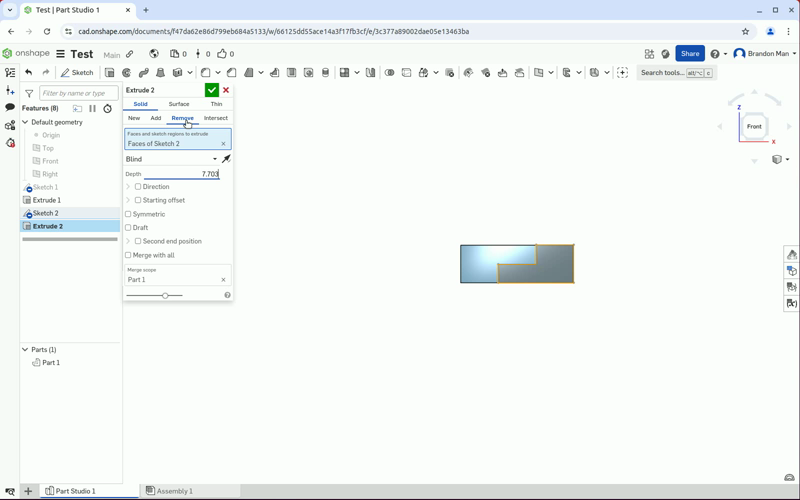
key(tab, 6)
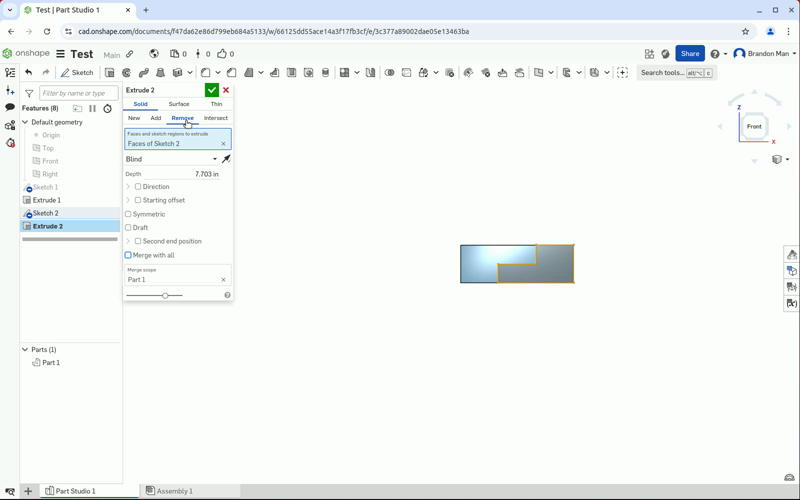
key(space)
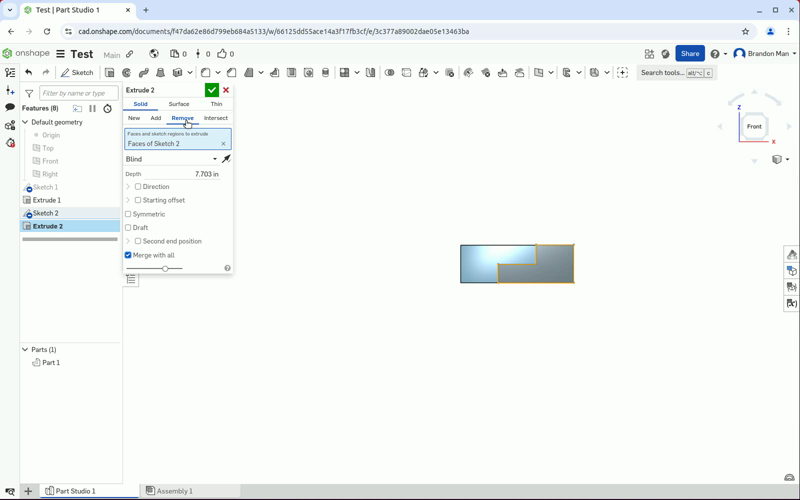
key(enter)
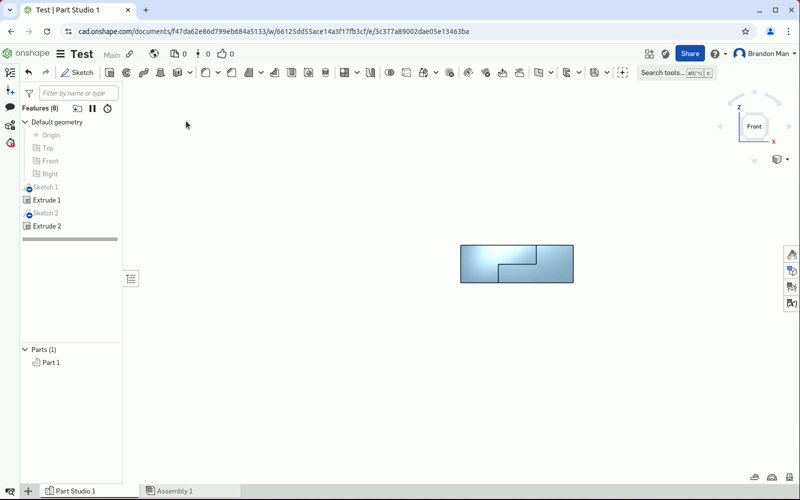
key(shift+h)
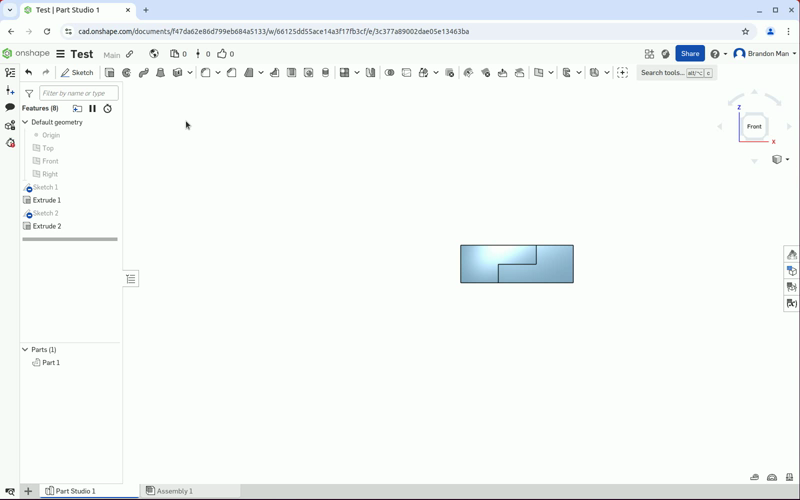
key(shift+h)
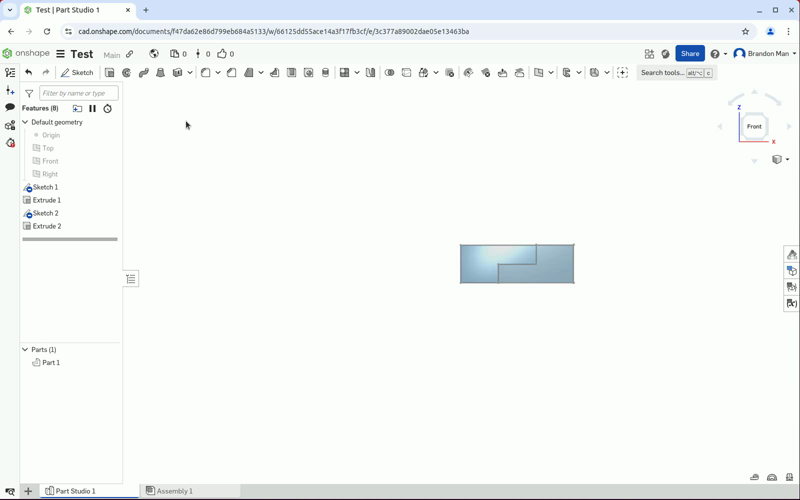
key(shift+7)
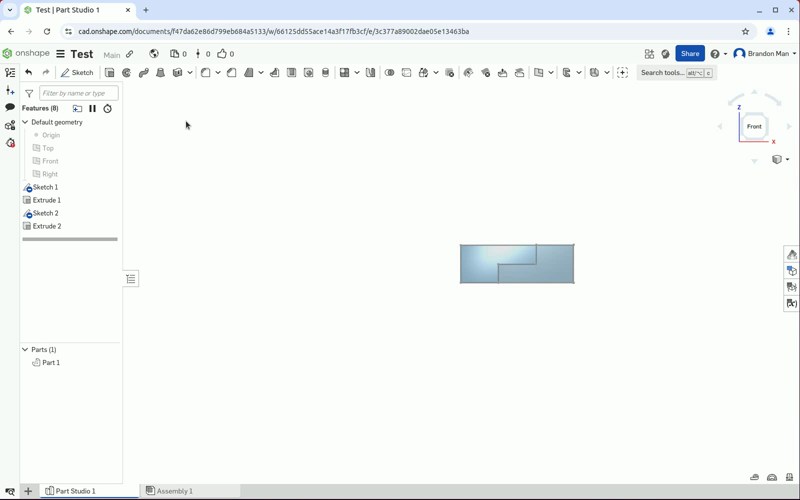
key(left, 2)
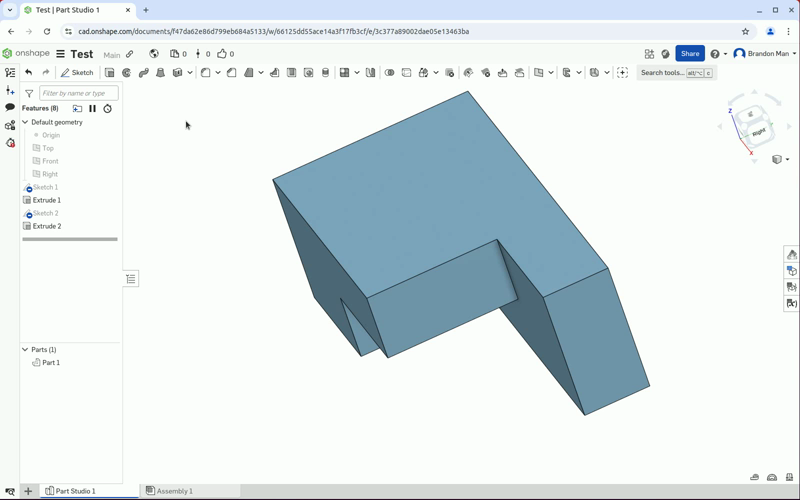
key(down, 2)
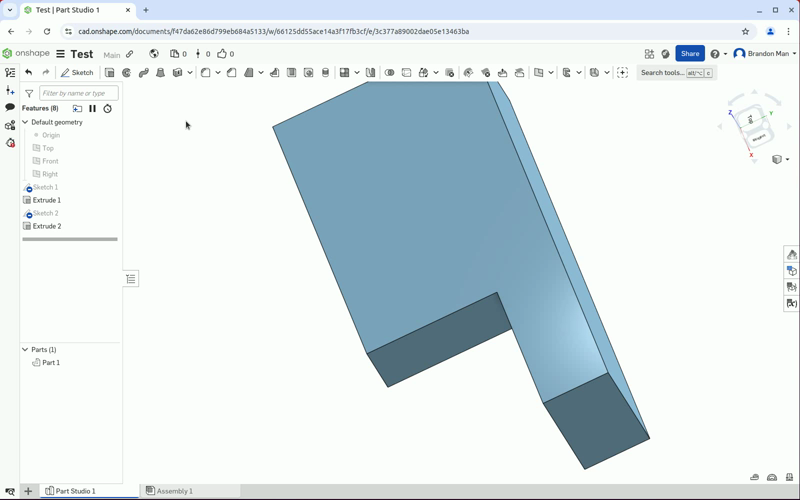
key(up, 2)
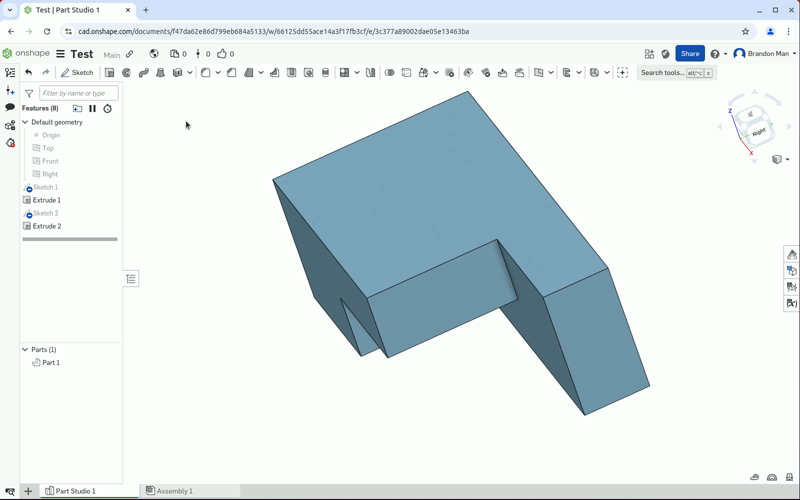
key(right, 2)
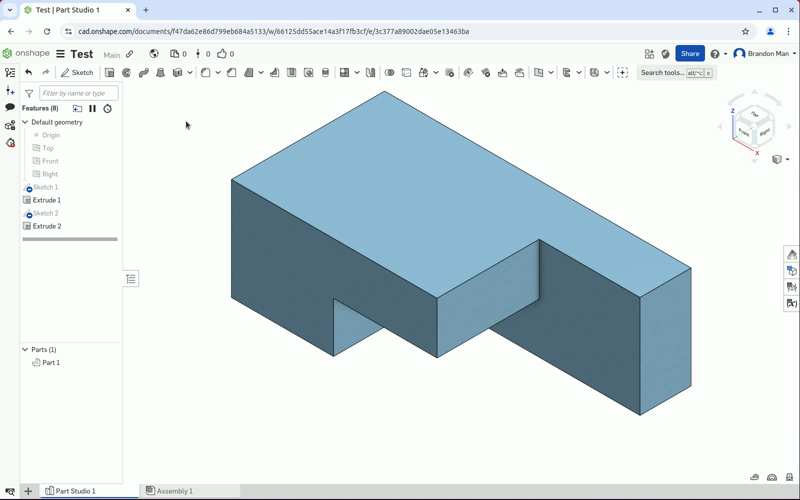
mouse_move(73, 189)
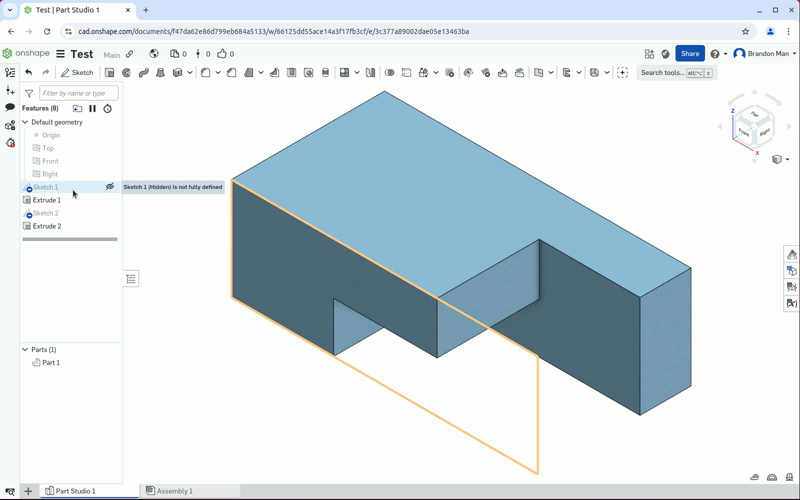
click(73, 189)